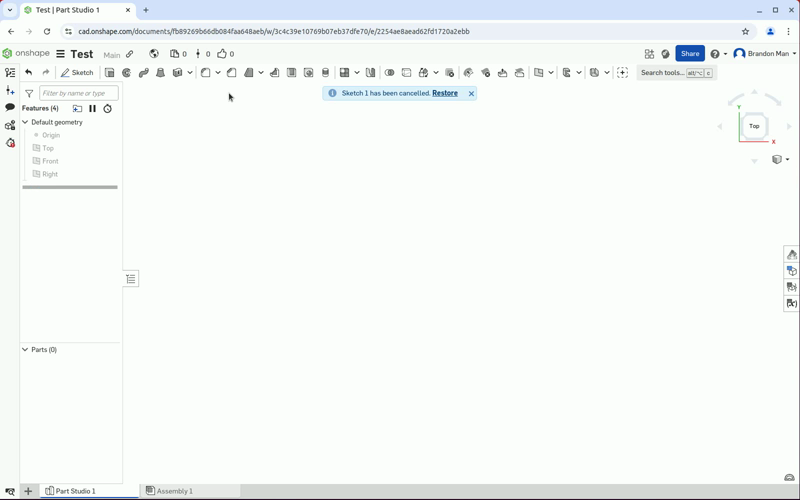
key(shift+h)
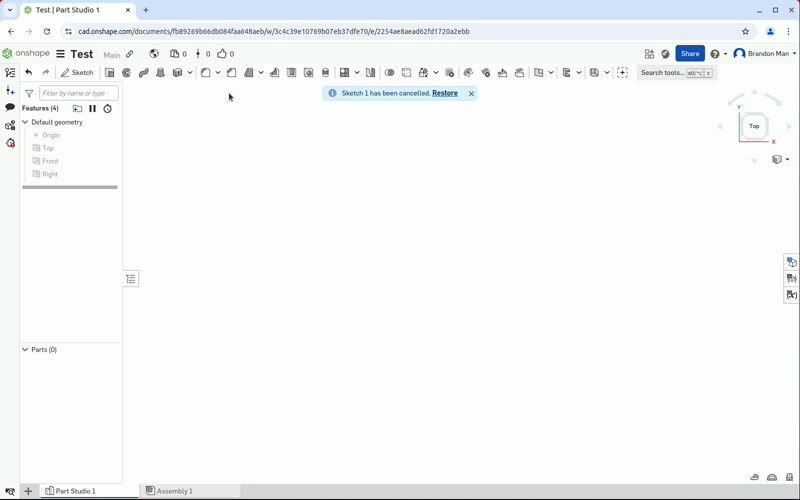
mouse_move(73, 352)
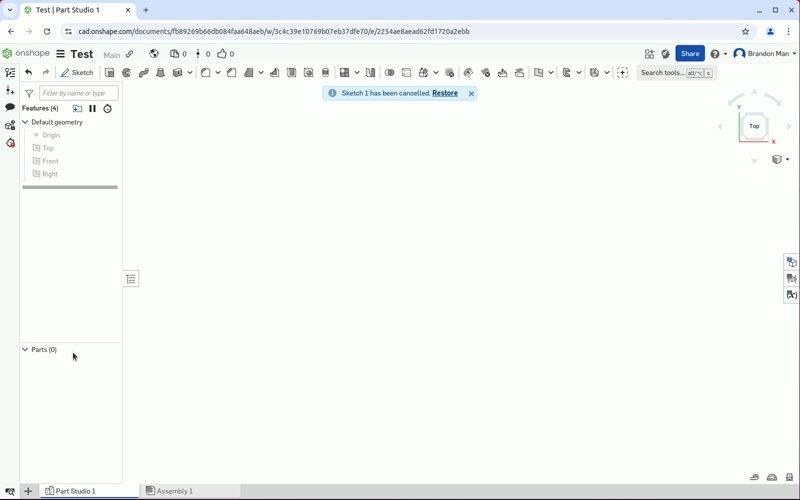
key(y)
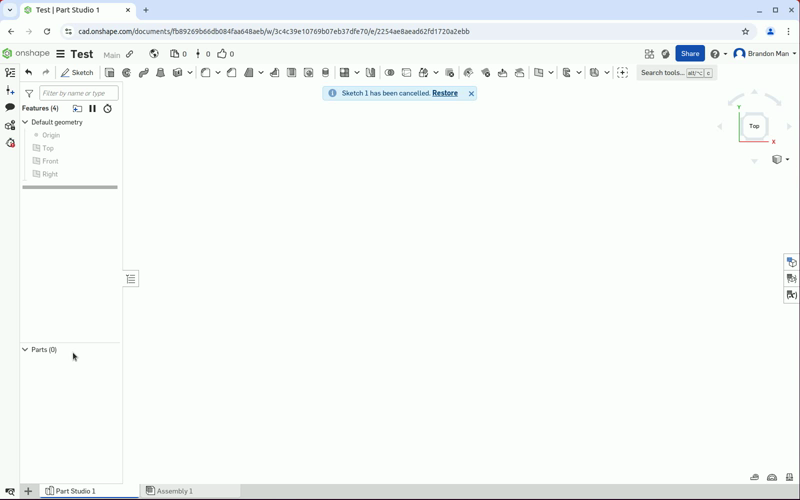
key(shift+p)
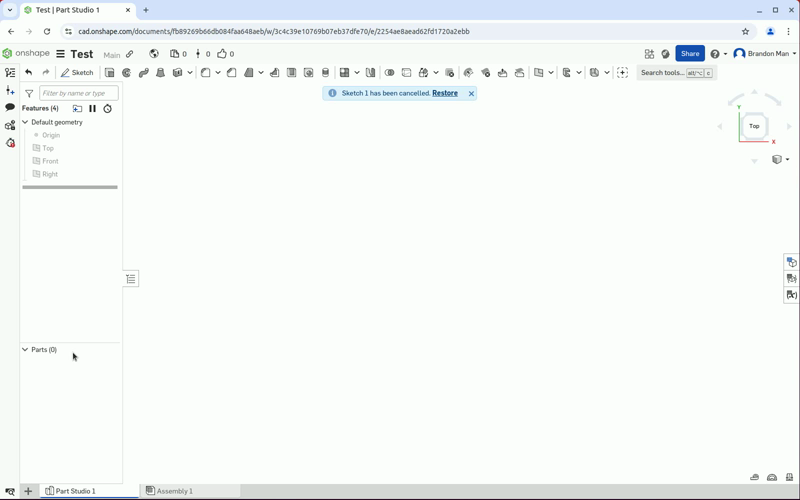
key(space)
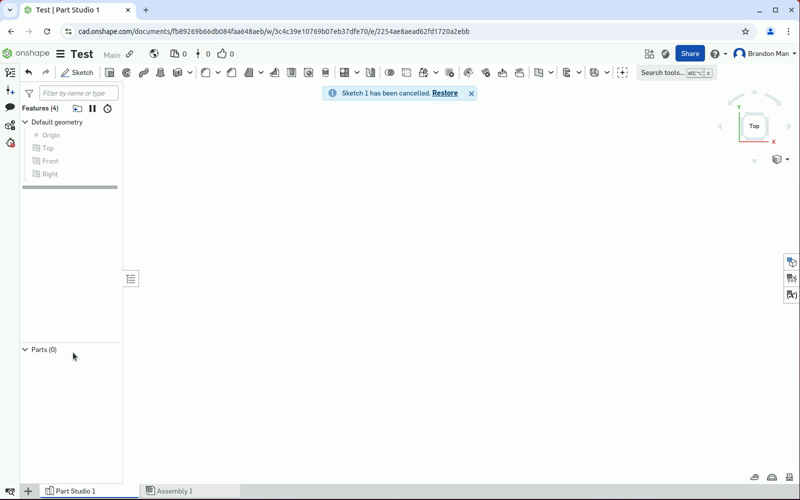
key_down(shift)
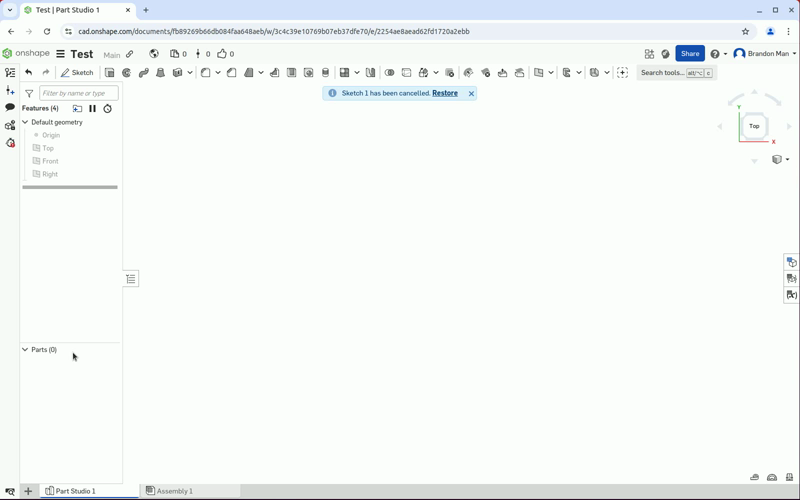
key(up)
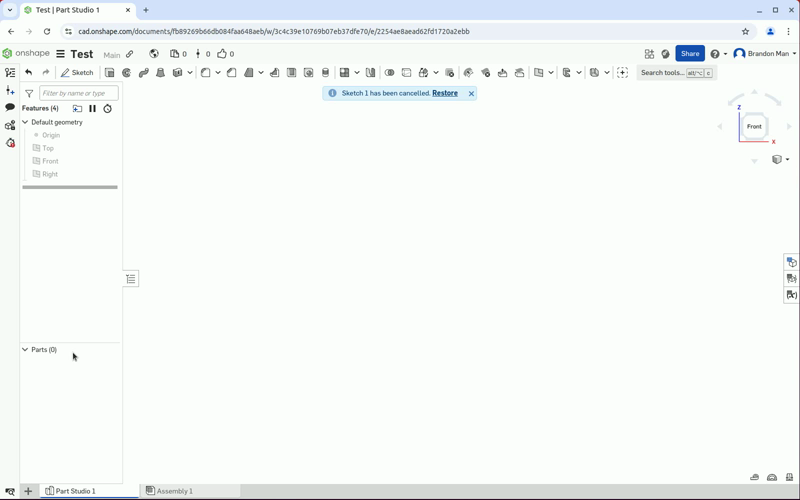
key_up(shift)
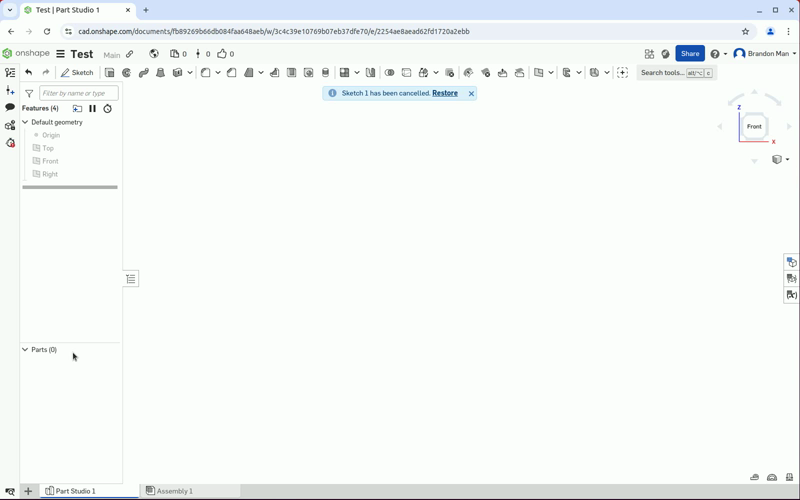
mouse_move(73, 352)
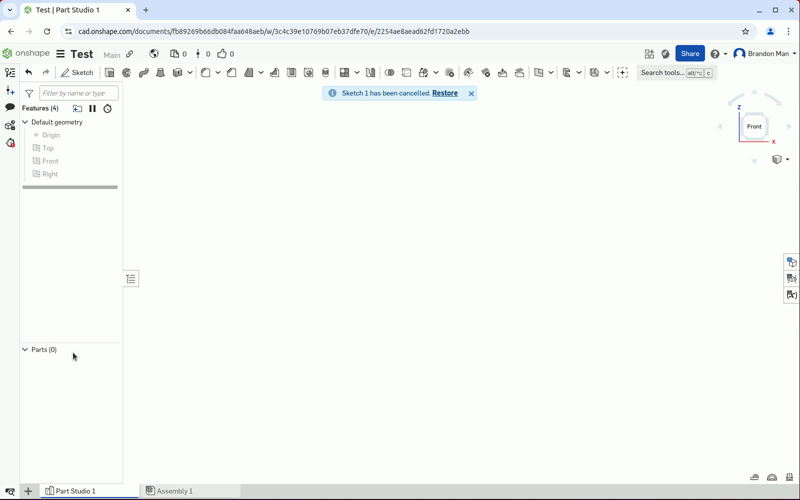
key(shift+y)
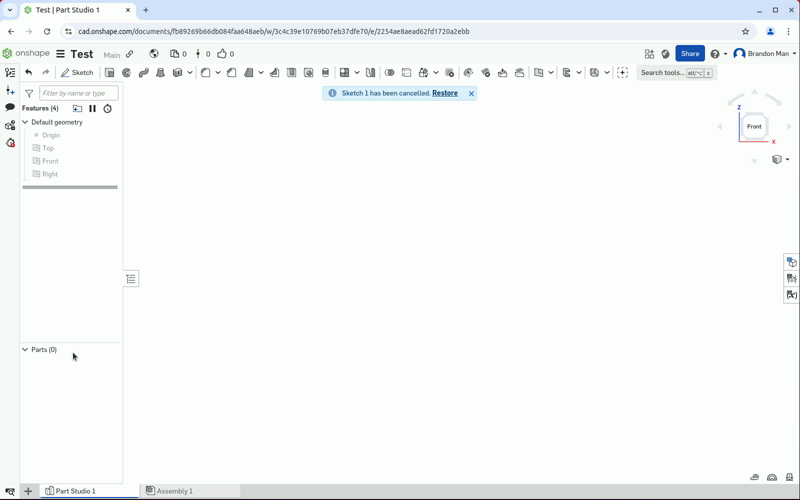
key(shift+s)
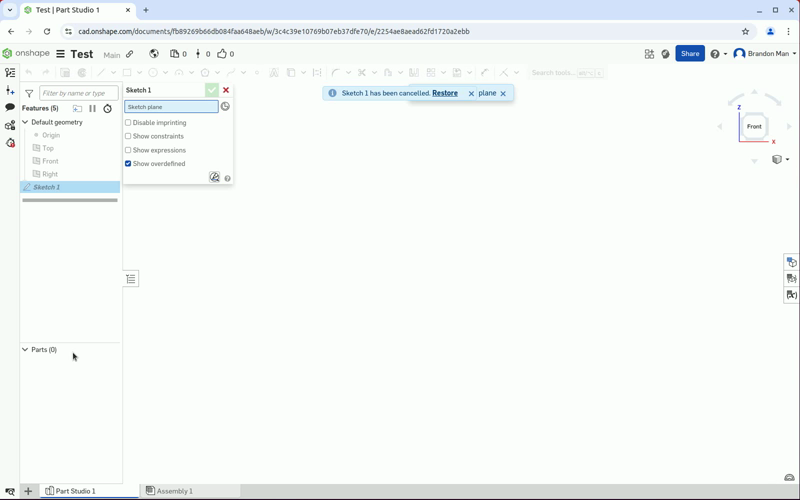
mouse_move(73, 163)
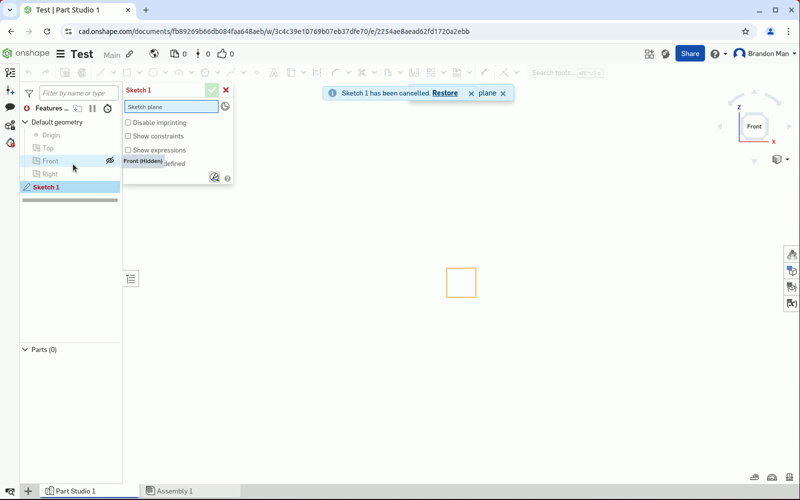
click(73, 163)
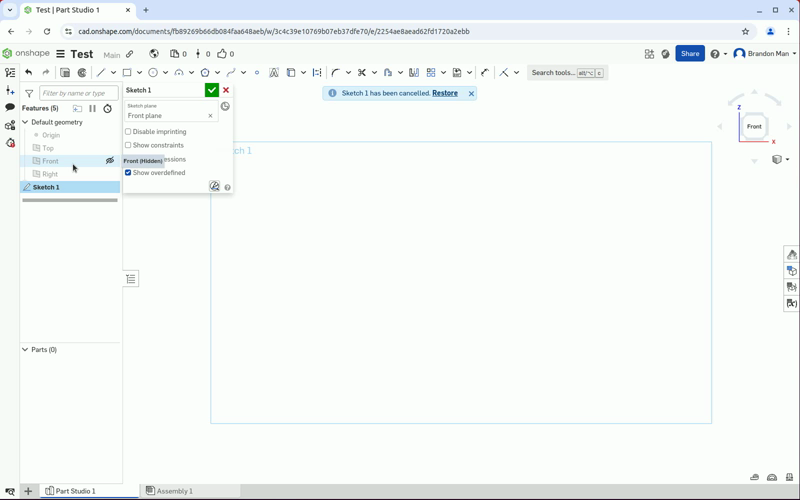
mouse_move(73, 352)
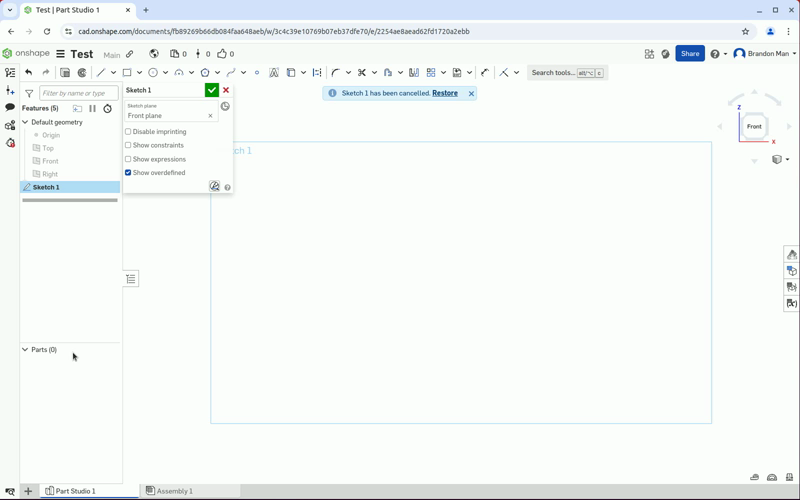
key(y)
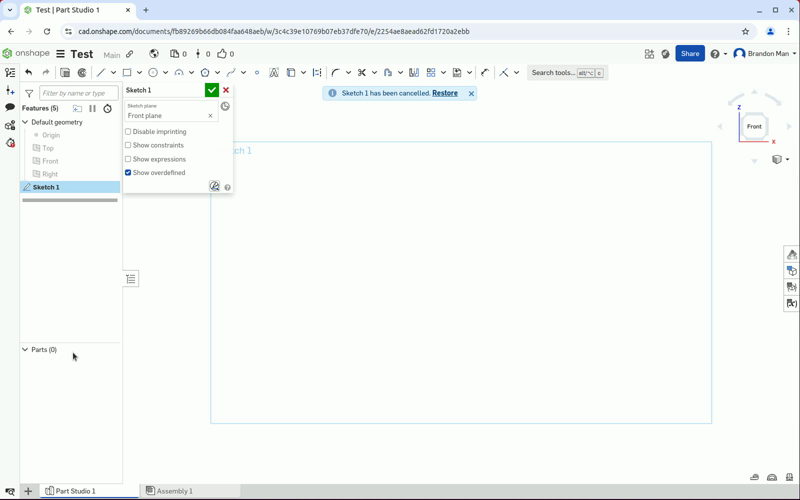
key(l)
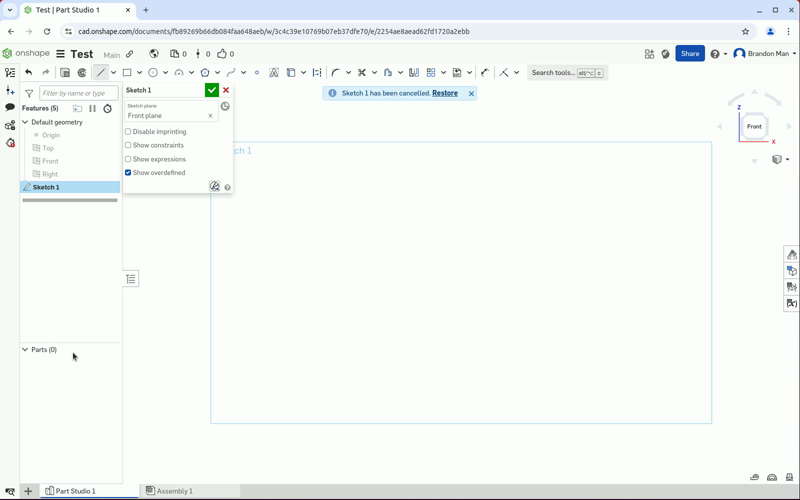
key_down(shift)
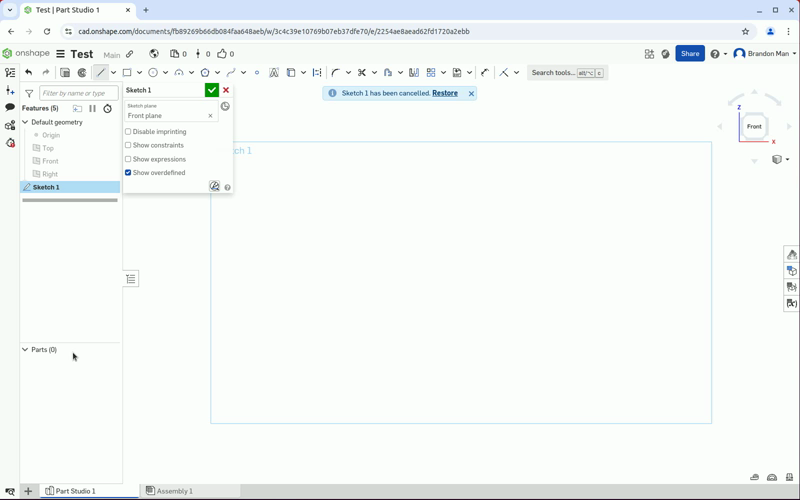
mouse_move(460, 360)
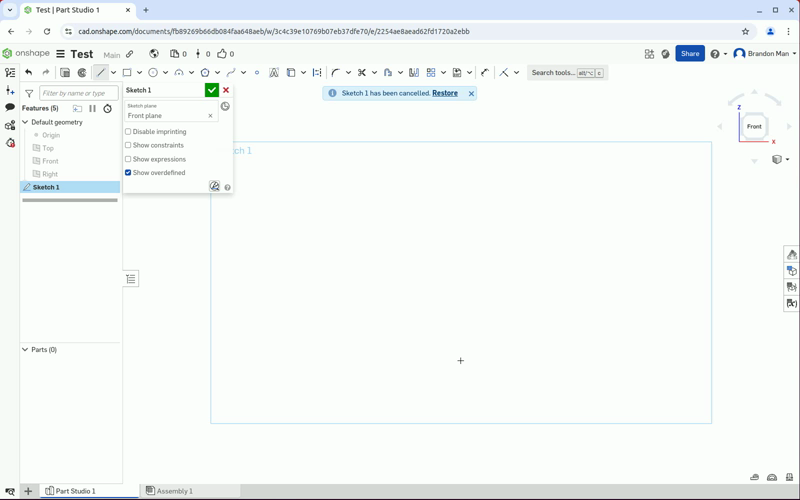
click(460, 360)
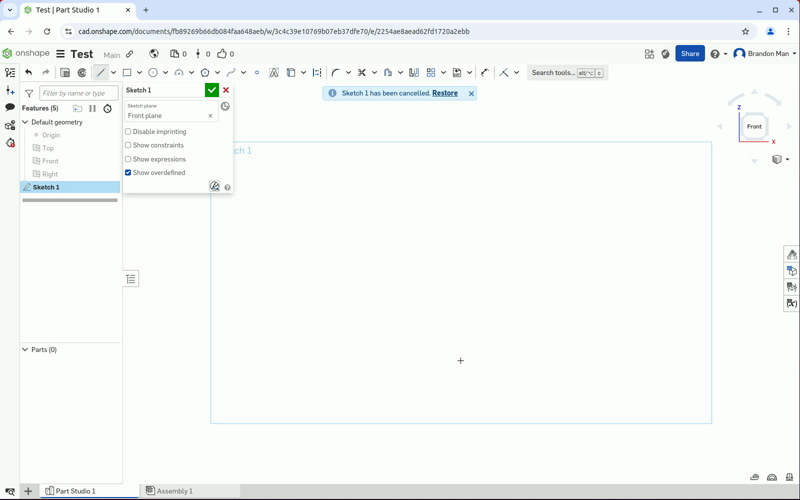
key_up(shift)
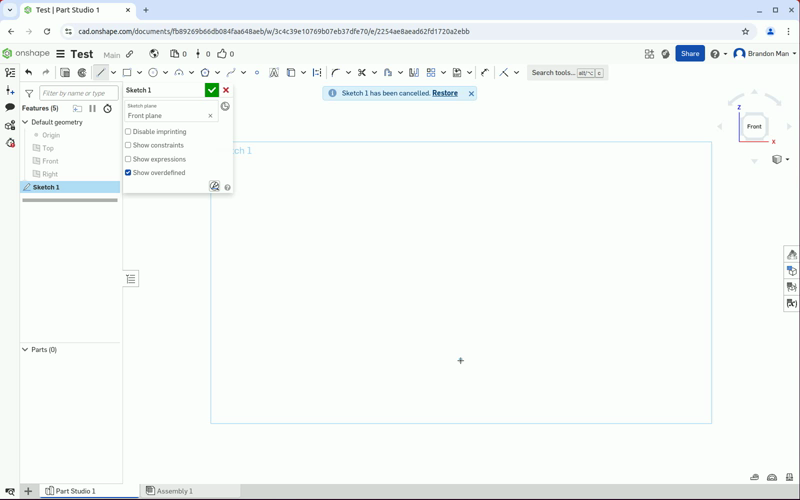
key_down(shift)
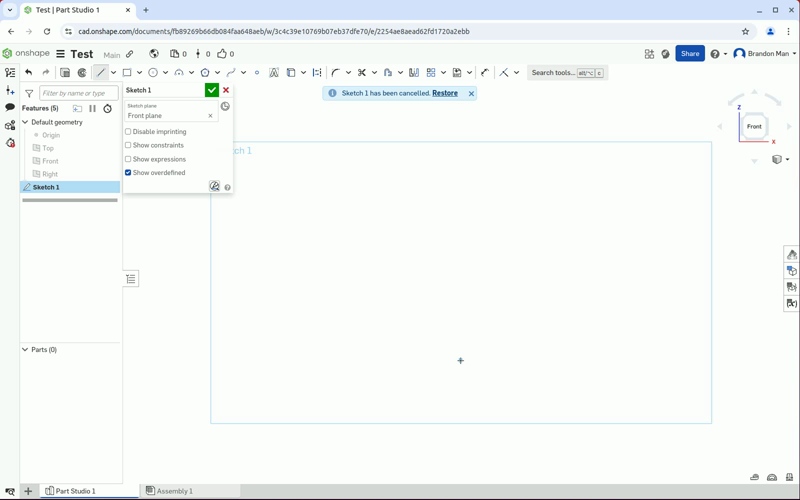
mouse_move(555, 360)
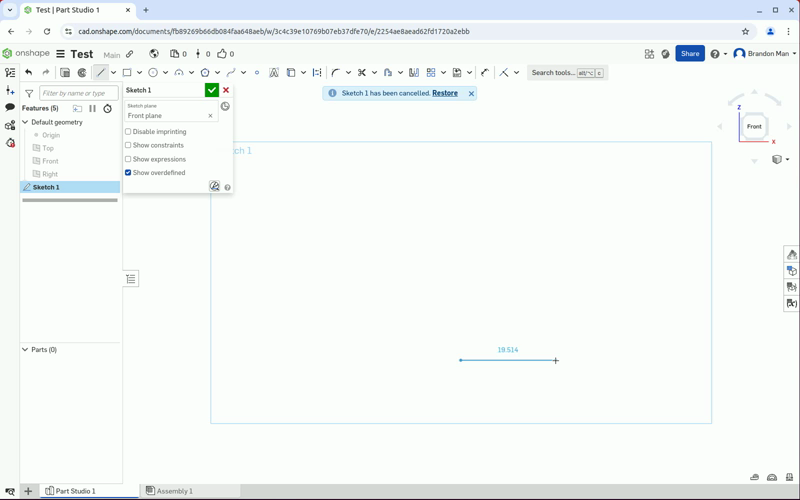
click(555, 360)
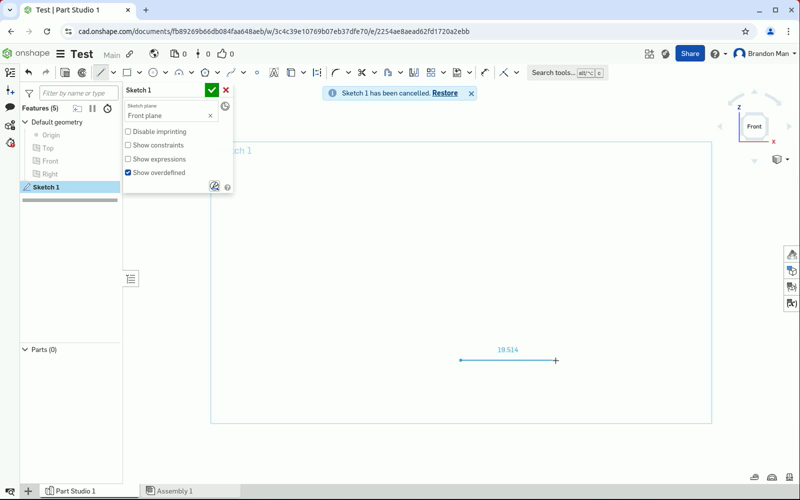
key_up(shift)
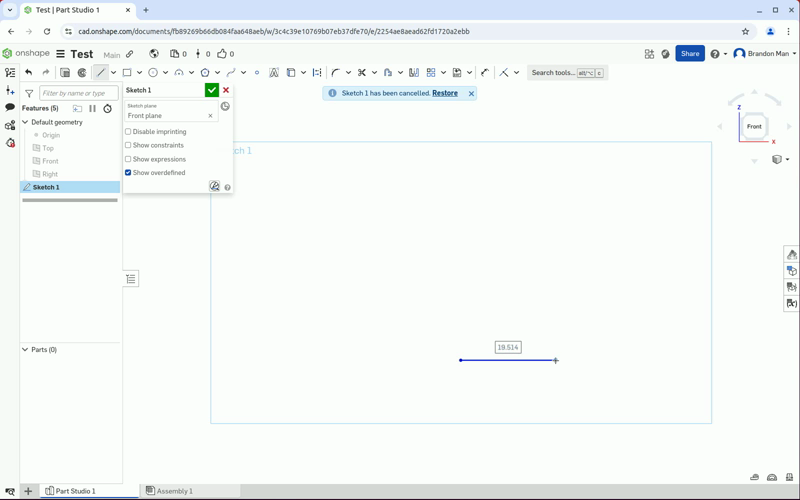
key_down(shift)
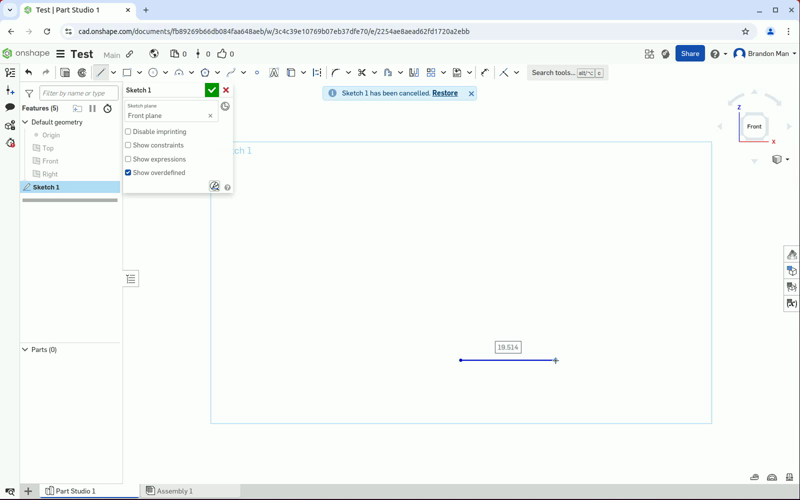
mouse_move(585, 360)
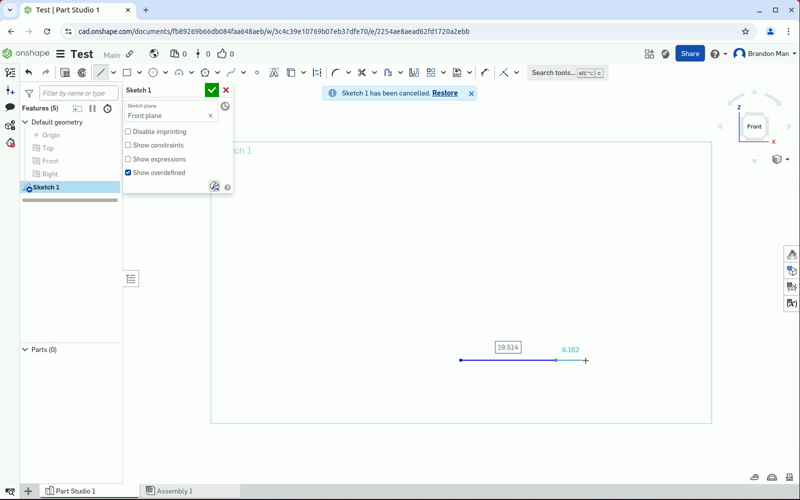
mouse_move(555, 323)
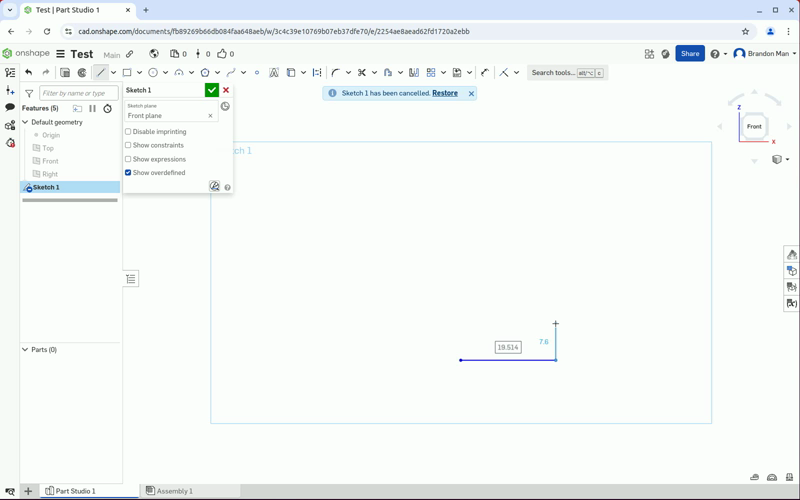
click(555, 323)
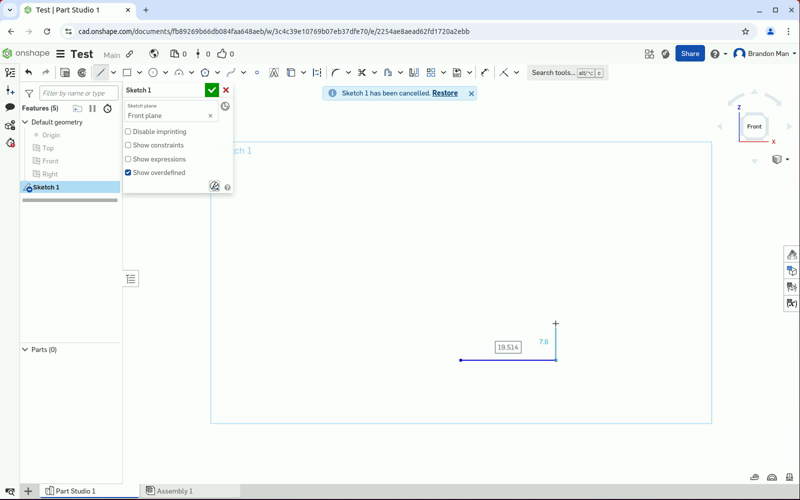
key_up(shift)
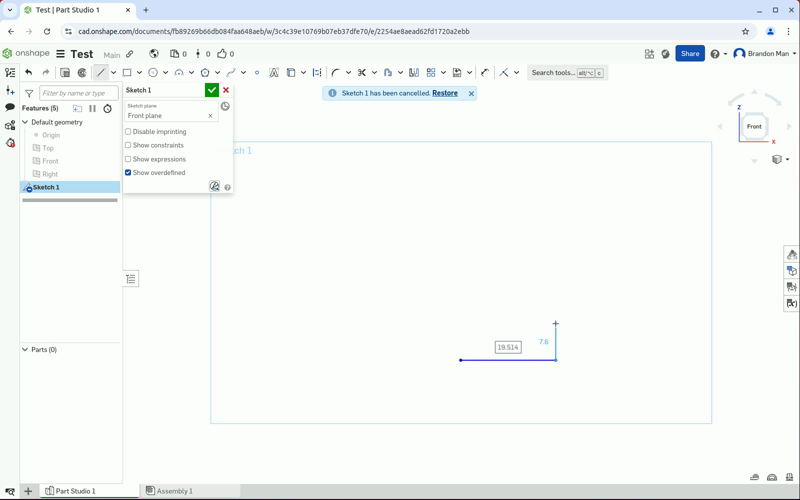
key_down(shift)
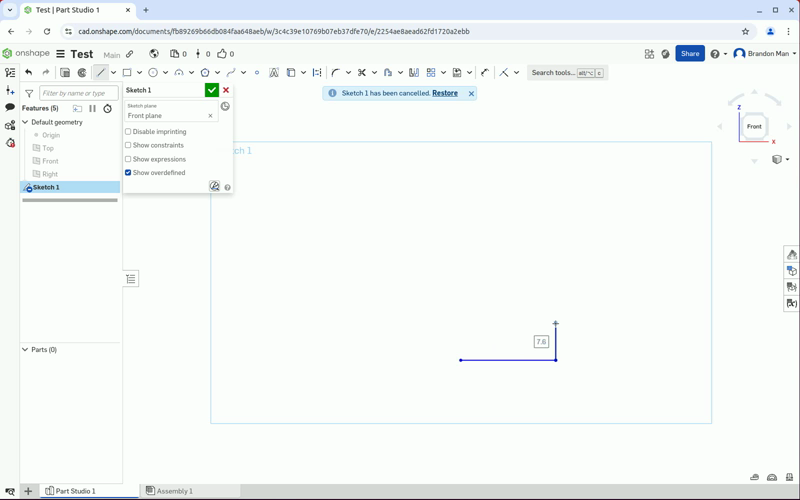
mouse_move(460, 283)
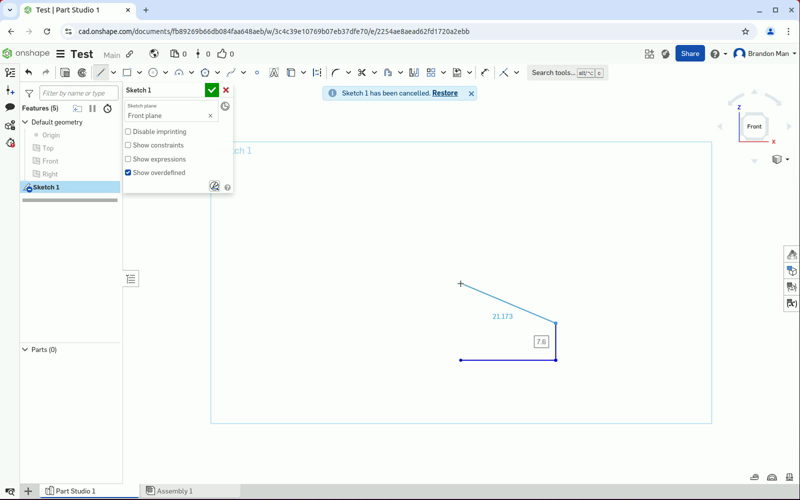
click(460, 283)
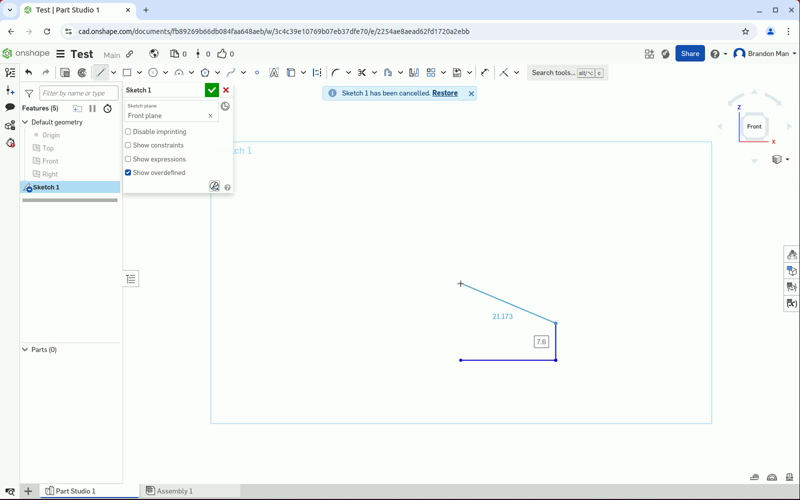
key_up(shift)
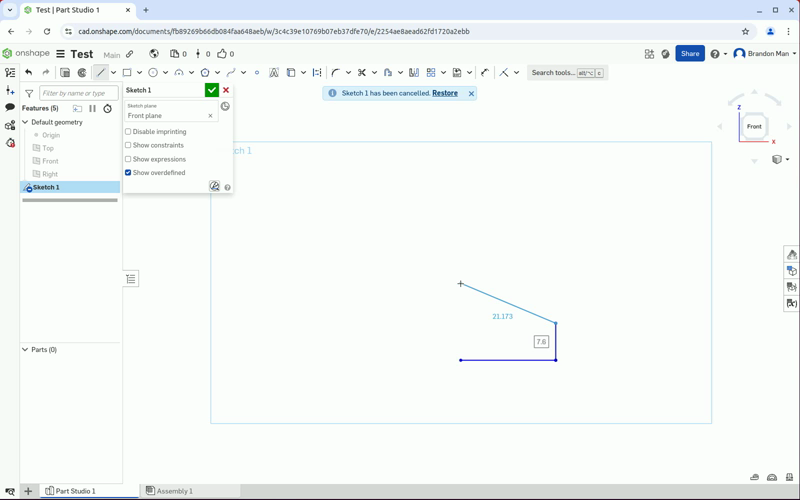
key_down(shift)
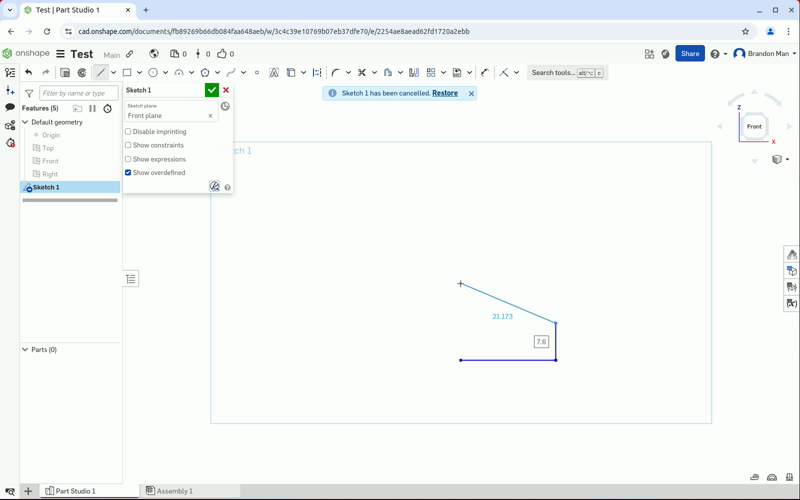
mouse_move(460, 360)
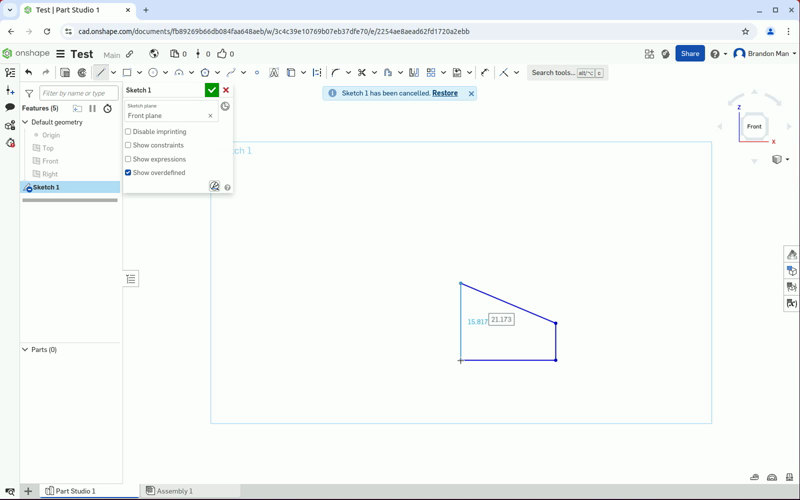
key_up(shift)
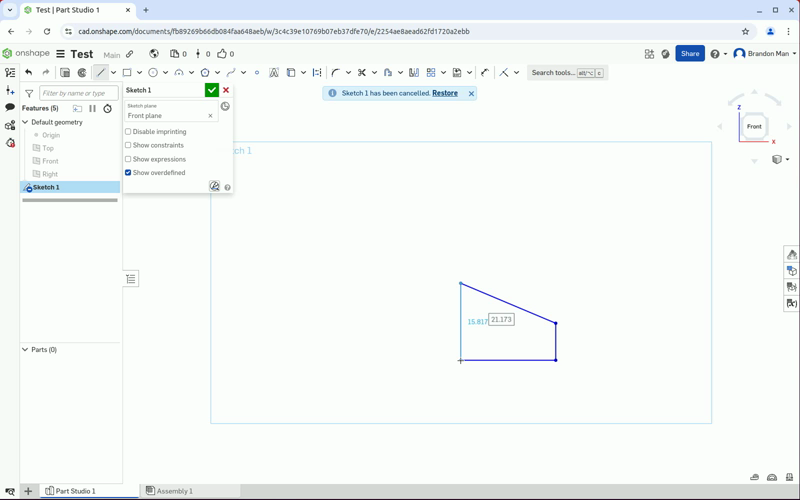
click(460, 360)
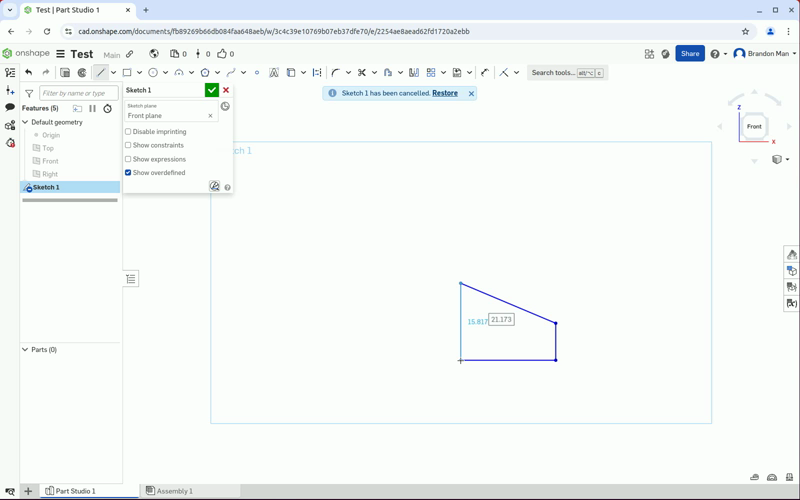
key(esc)
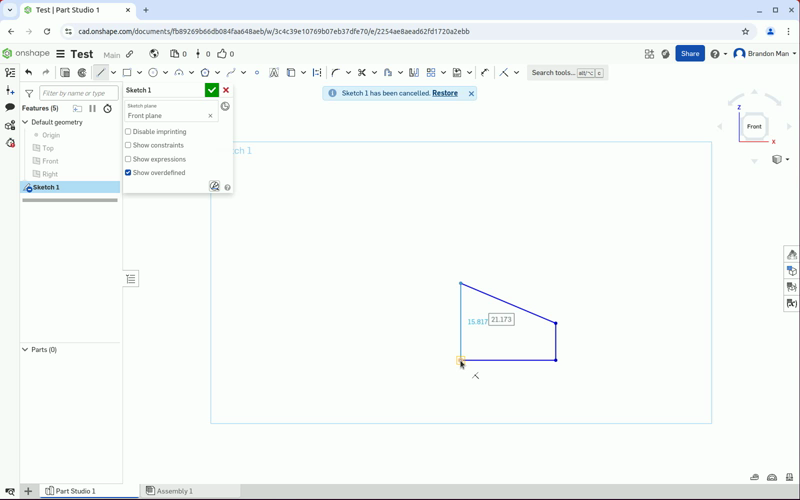
mouse_move(478, 323)
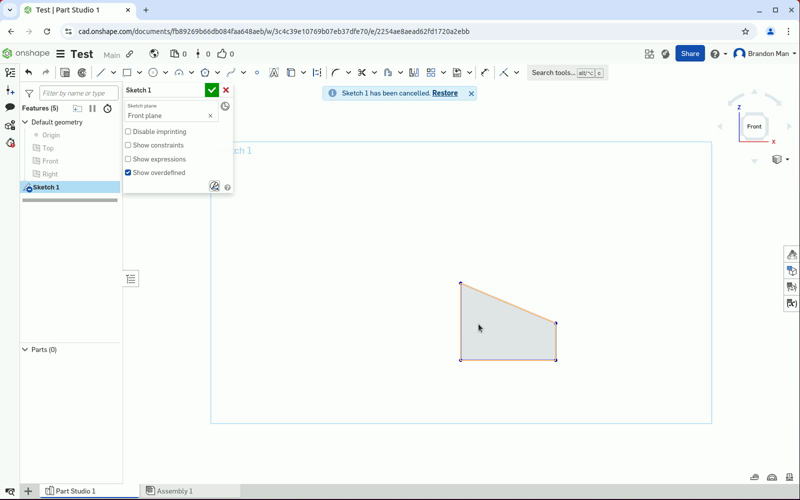
click(478, 323)
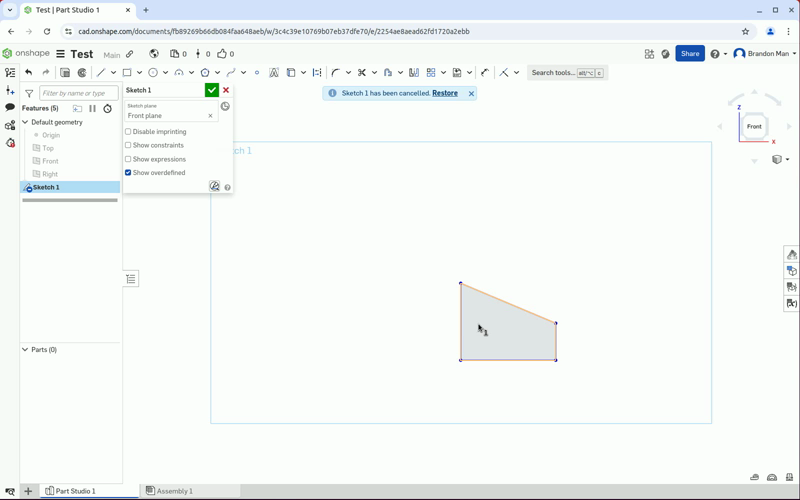
mouse_move(73, 352)
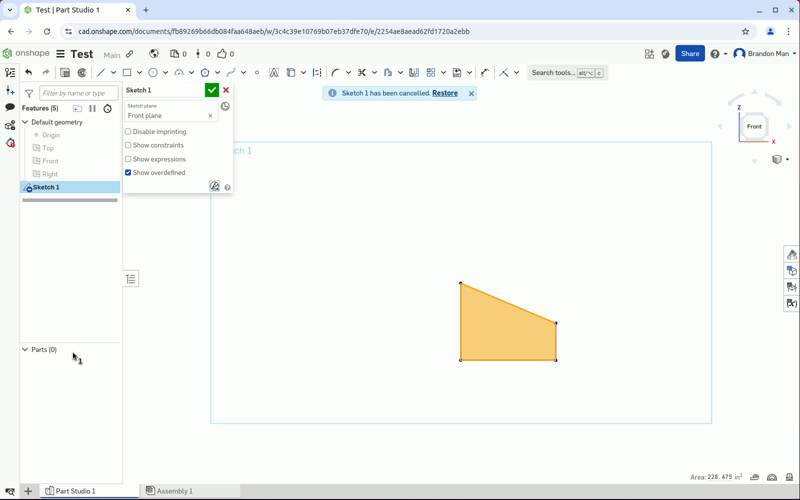
key(shift+y)
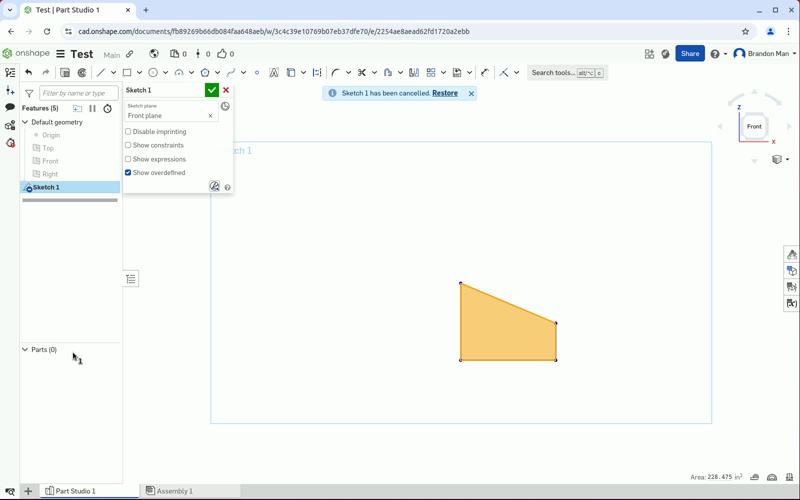
key(shift+e)
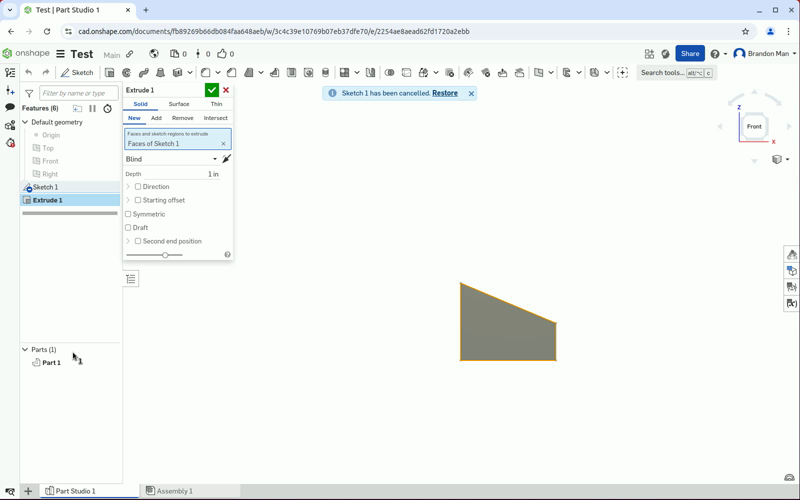
mouse_move(143, 106)
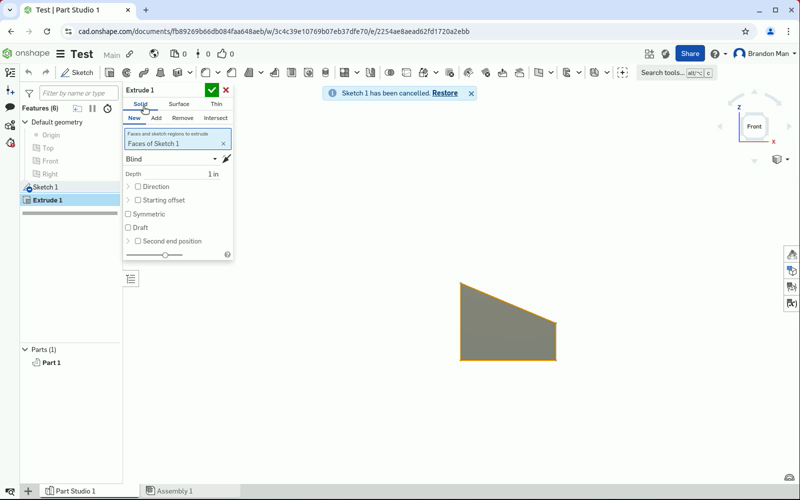
click(143, 106)
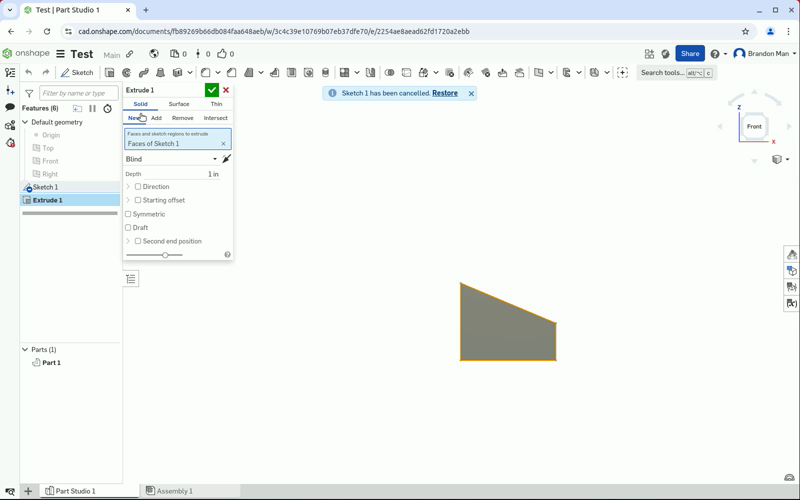
mouse_move(137, 120)
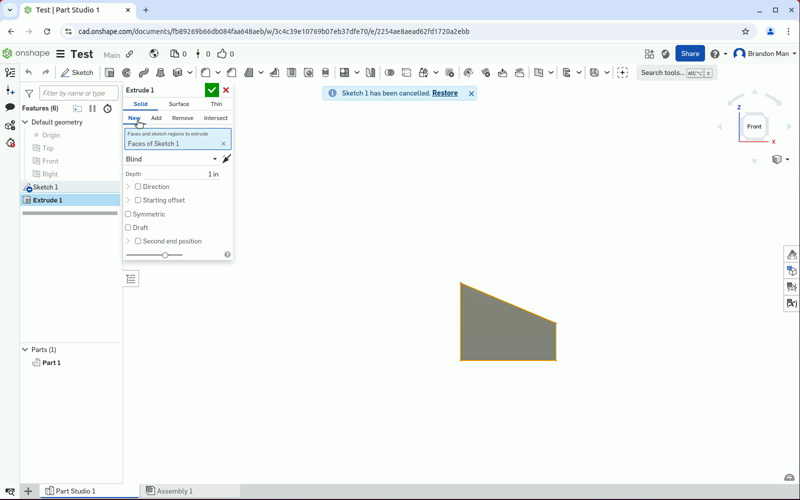
click(137, 120)
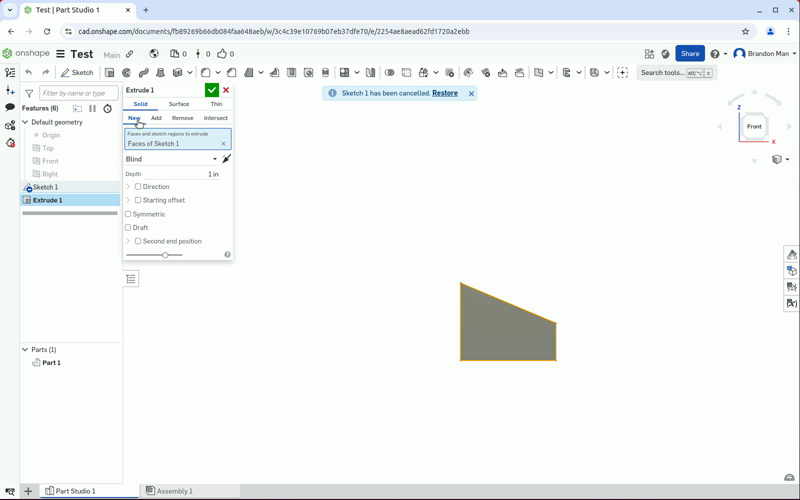
key(tab, 4)
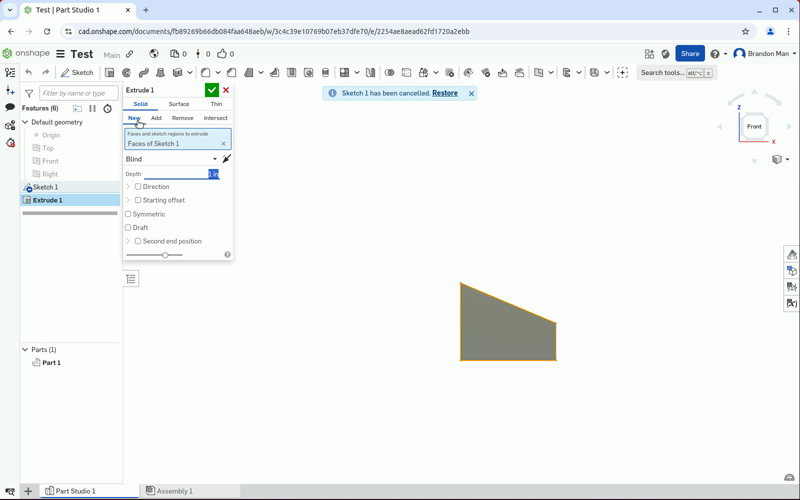
text(23.108)
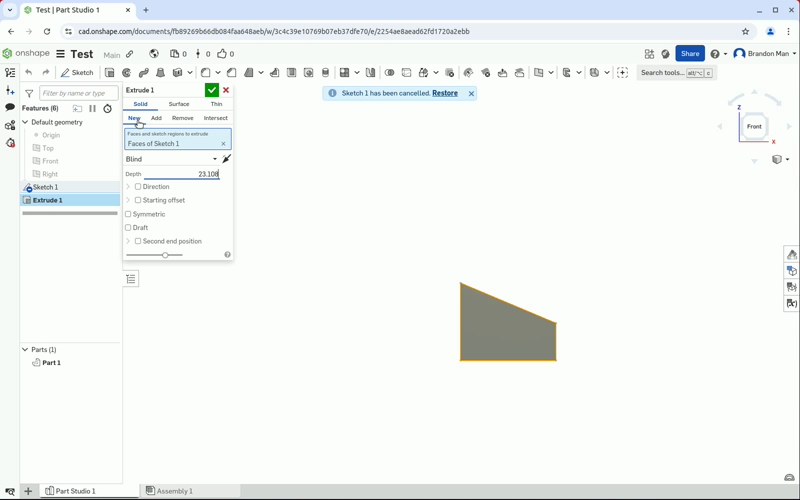
key(enter)
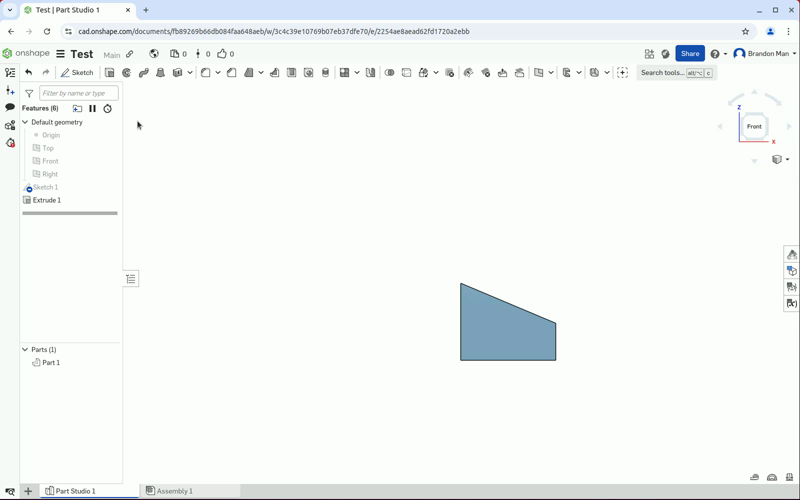
key(shift+h)
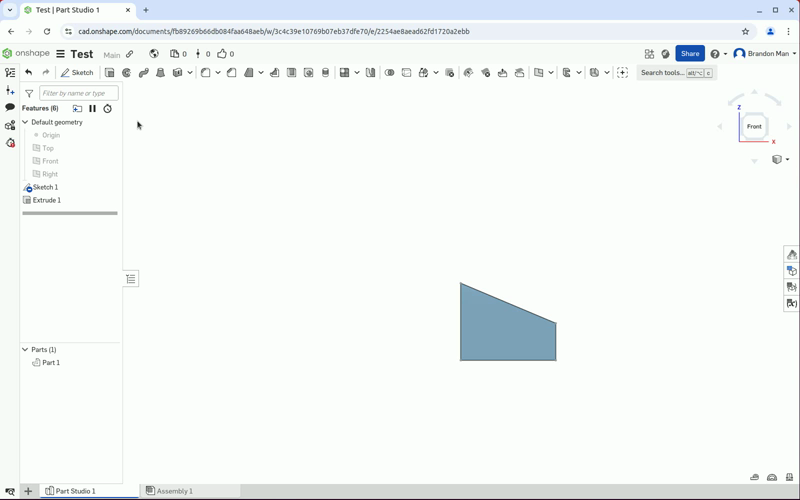
key(shift+h)
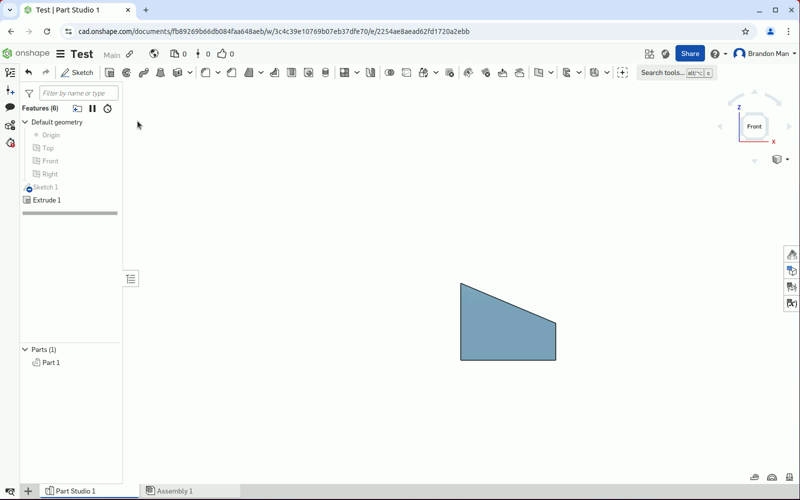
mouse_move(73, 189)
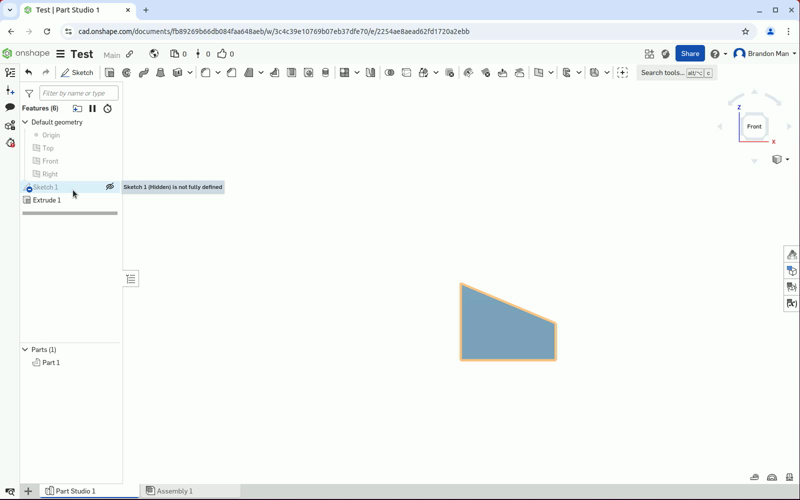
click(73, 189)
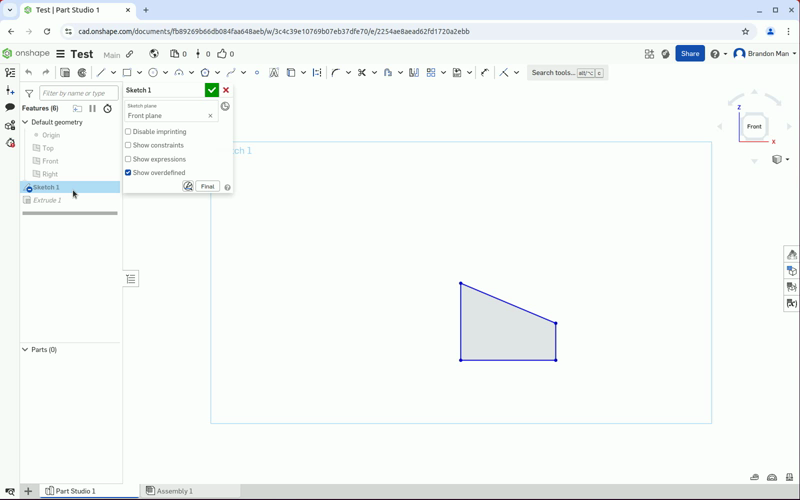
mouse_move(229, 92)
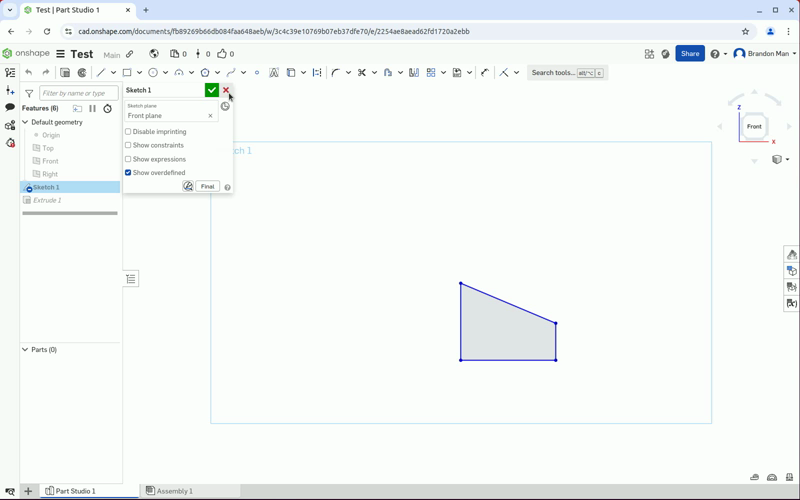
click(229, 92)
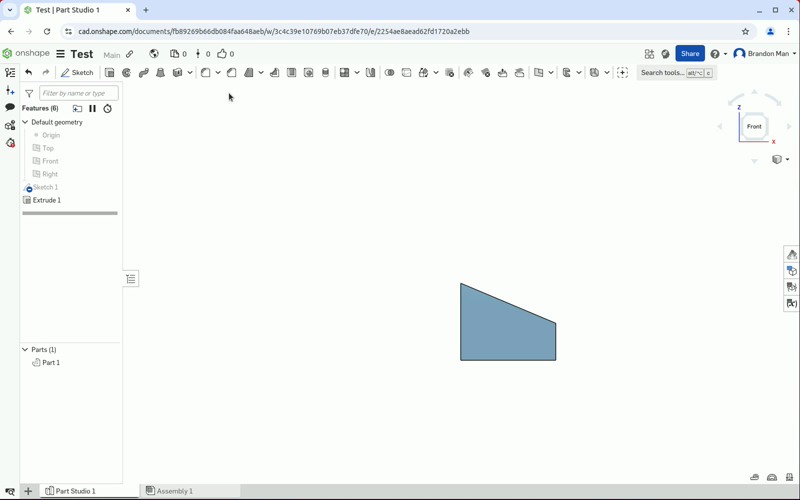
mouse_move(73, 352)
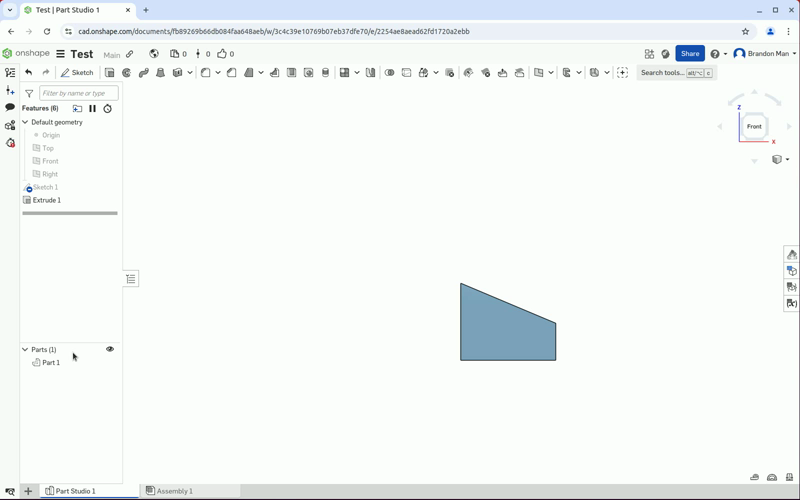
key(y)
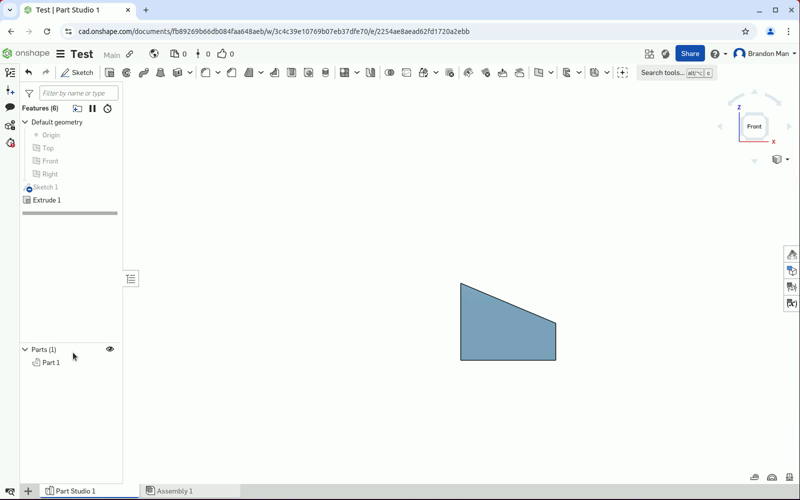
key(shift+p)
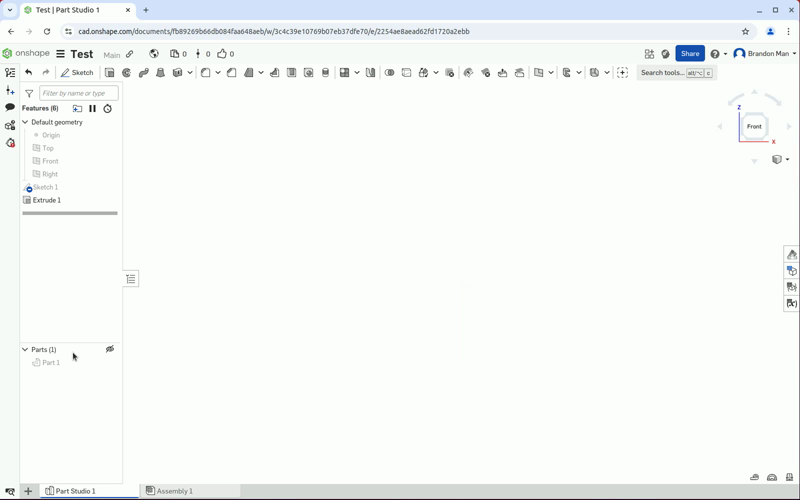
key(space)
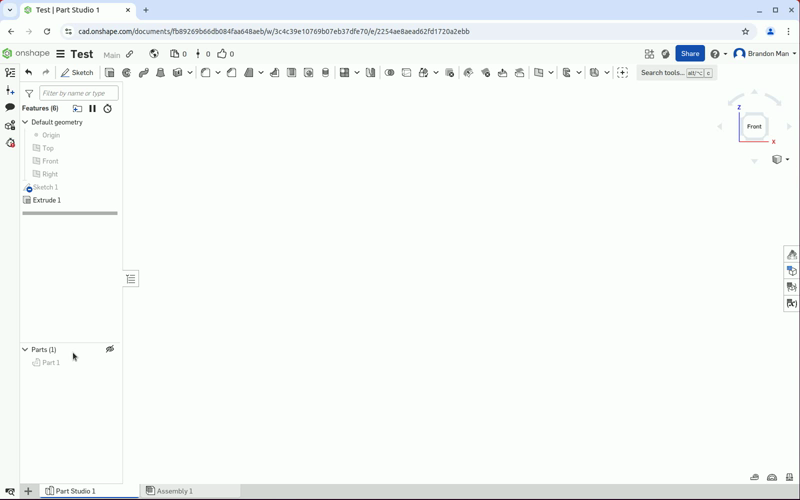
key_down(shift)
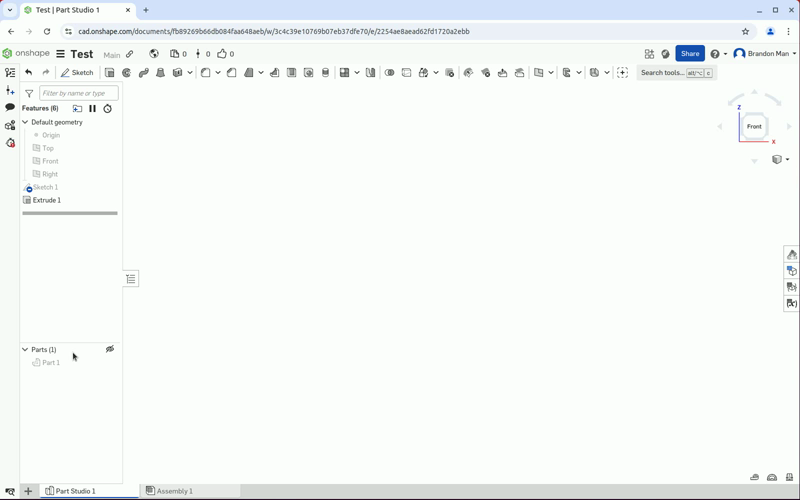
key(down)
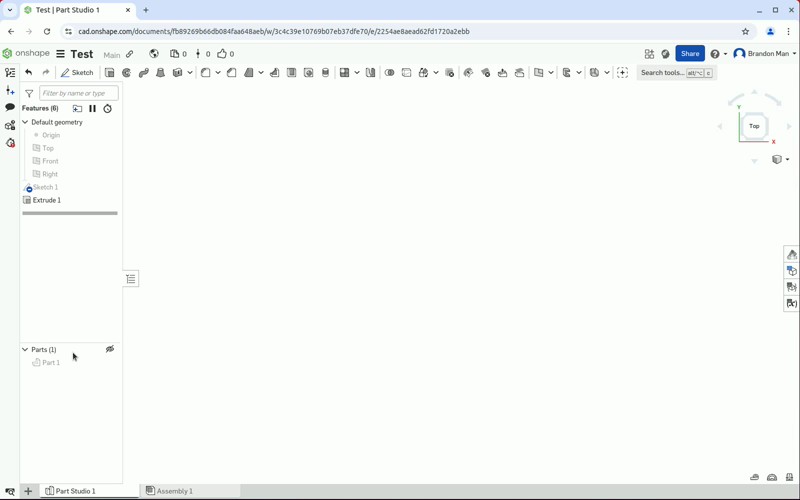
key_up(shift)
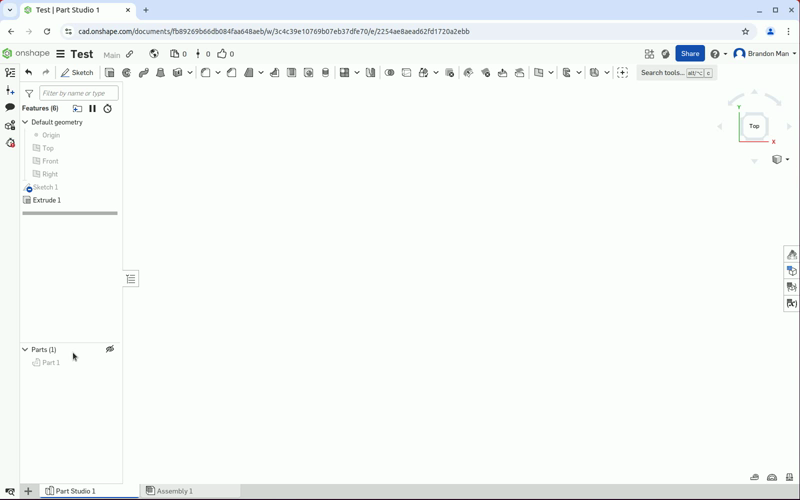
mouse_move(73, 352)
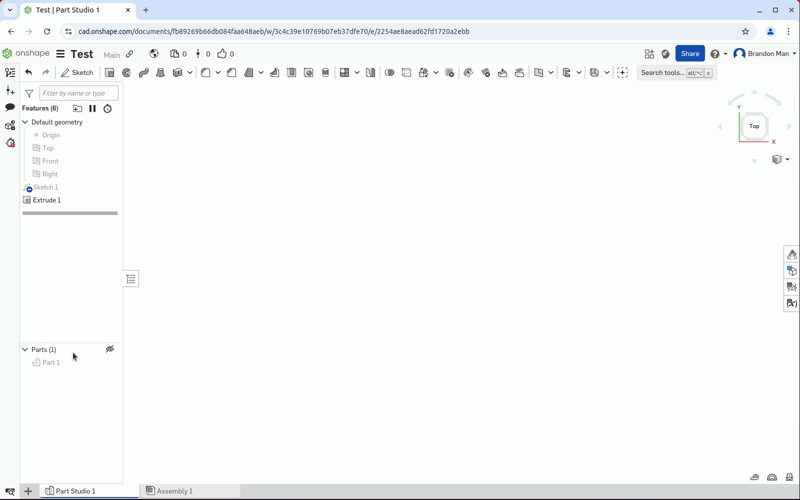
key(shift+y)
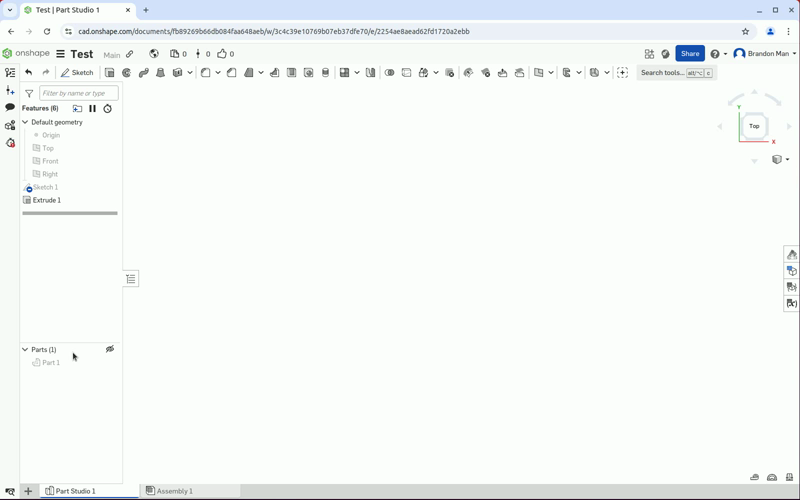
key(shift+s)
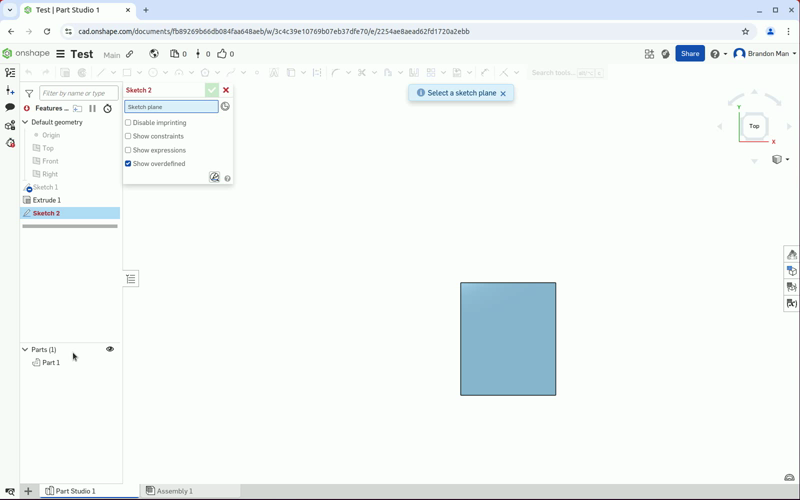
mouse_move(73, 150)
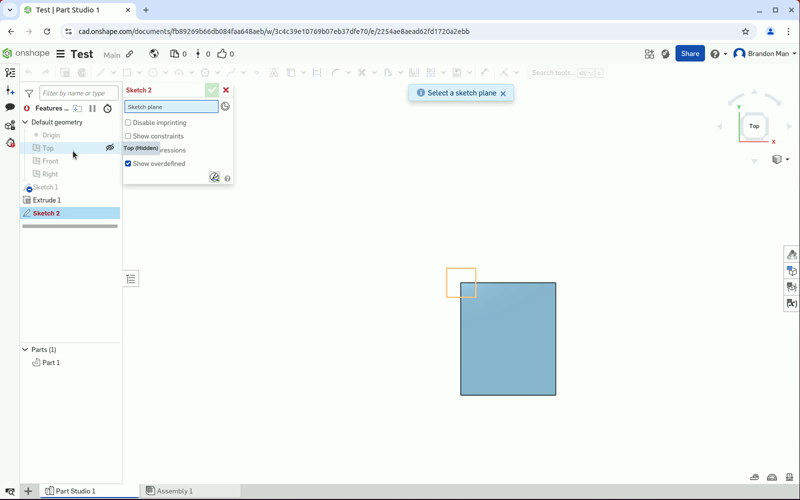
click(73, 150)
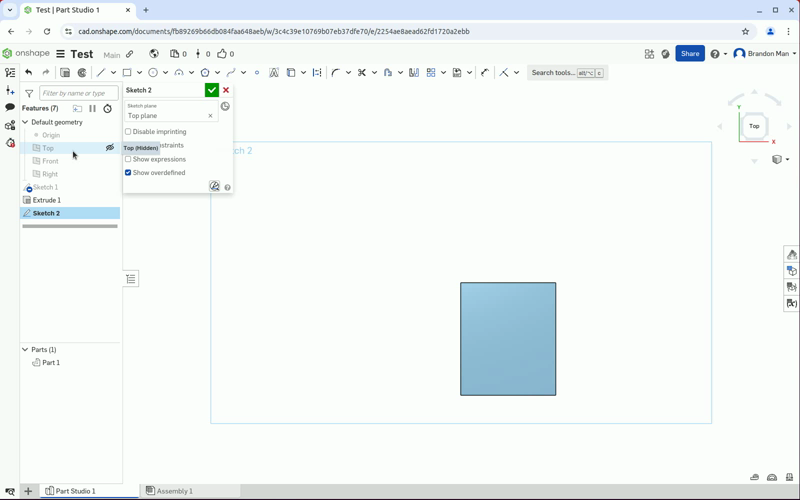
mouse_move(73, 352)
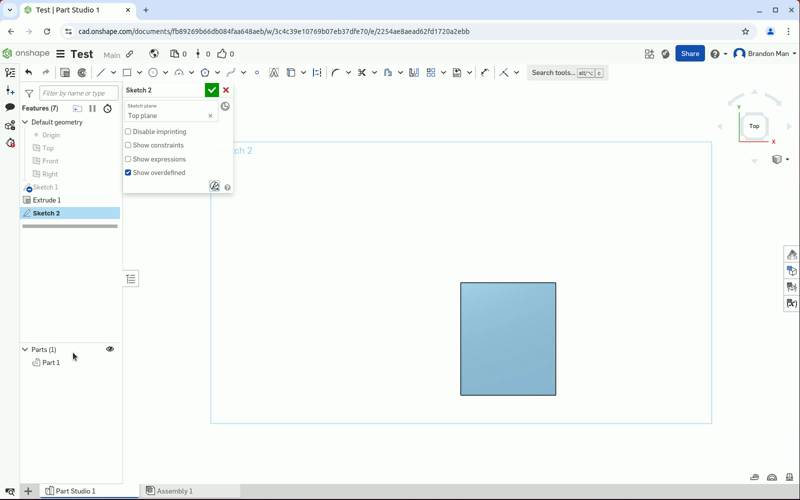
key(y)
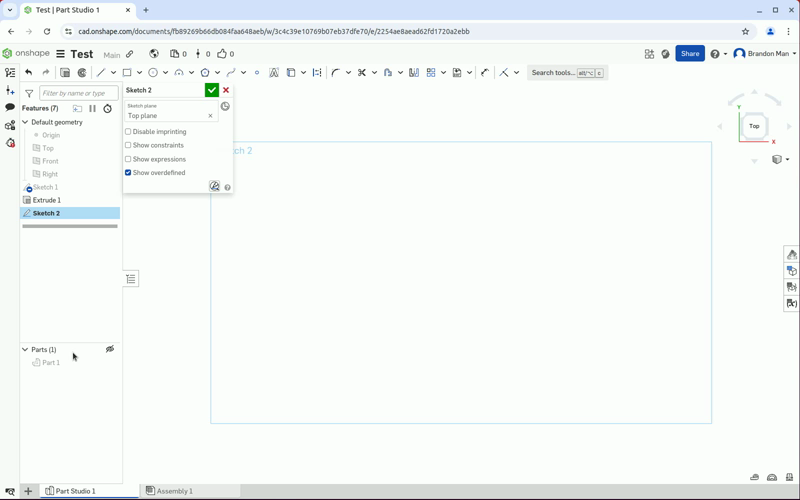
key(l)
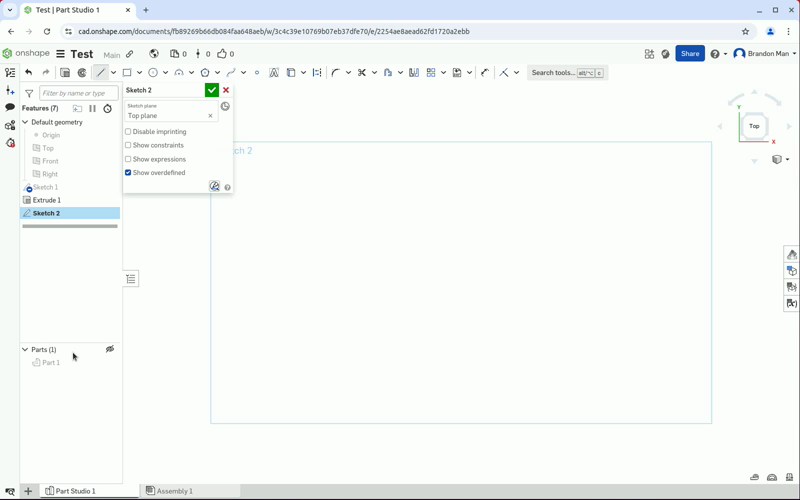
key_down(shift)
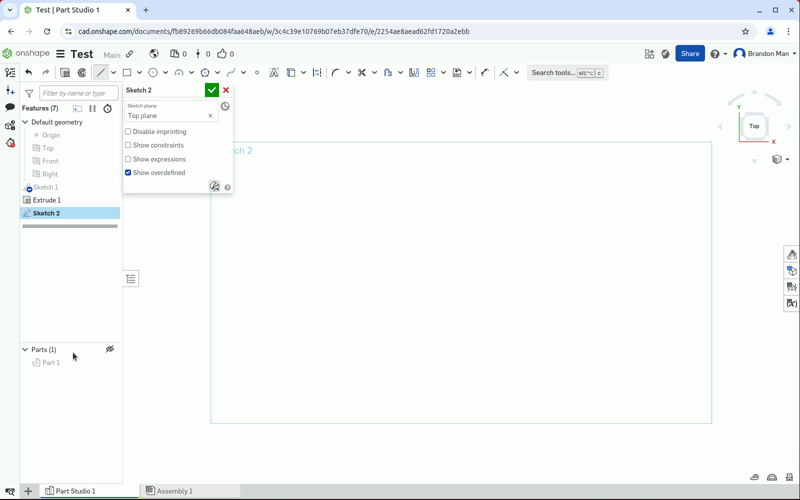
mouse_move(440, 409)
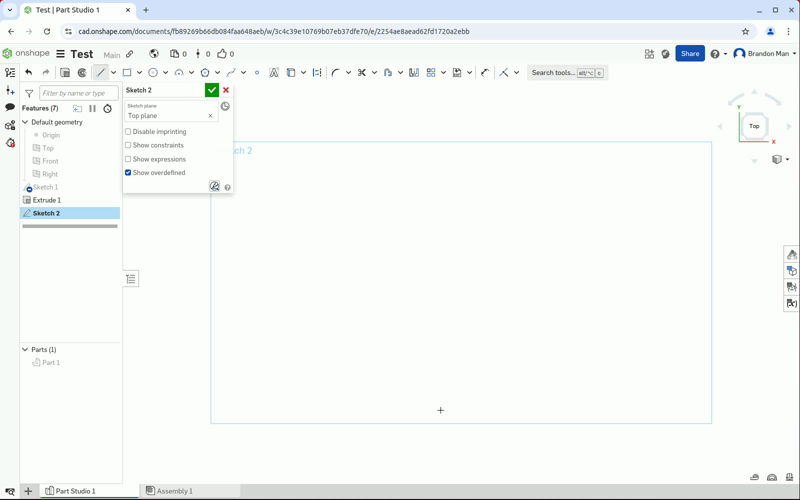
click(440, 409)
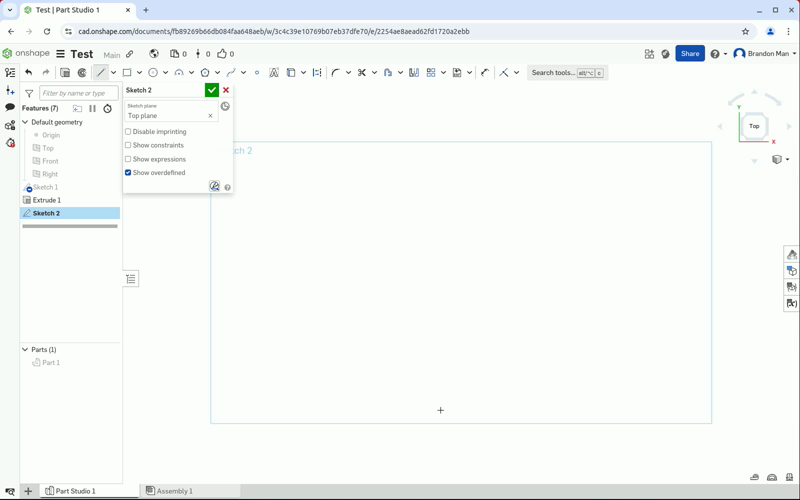
key_up(shift)
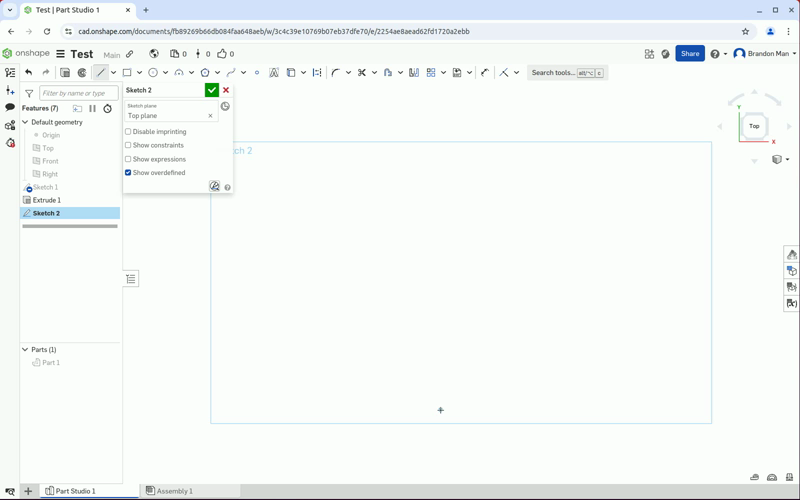
key_down(shift)
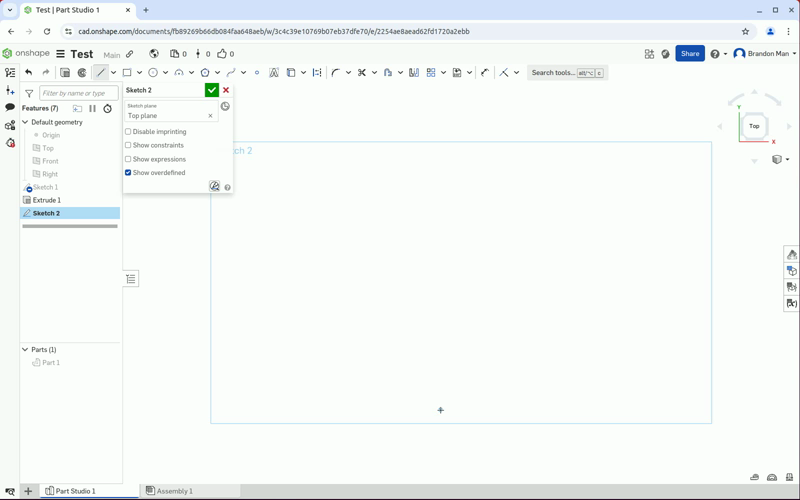
mouse_move(576, 409)
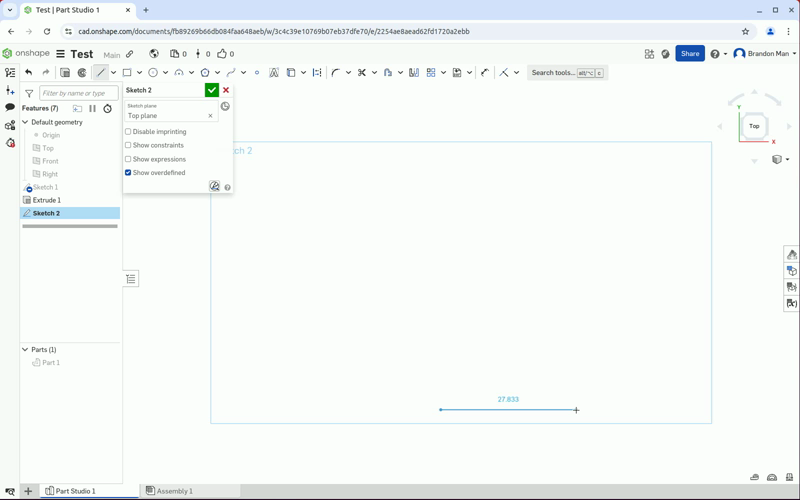
click(576, 409)
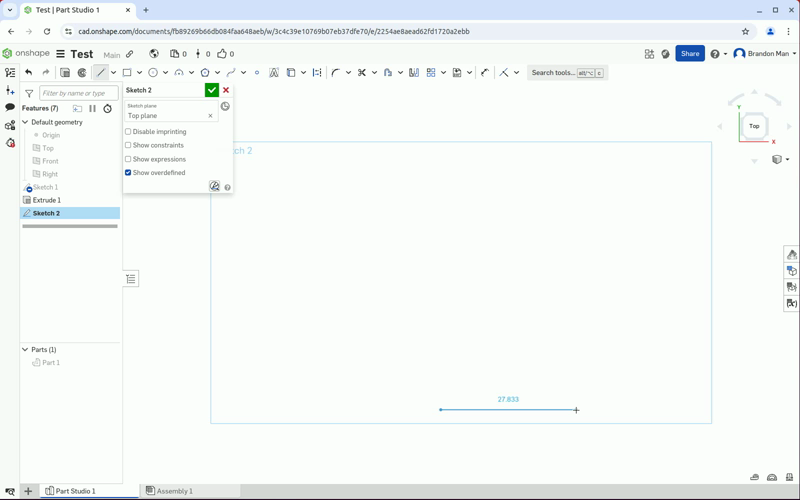
key_up(shift)
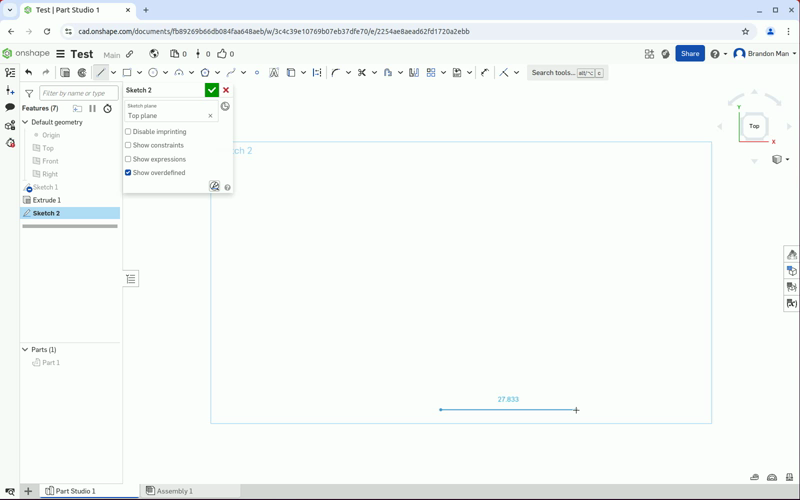
key_down(shift)
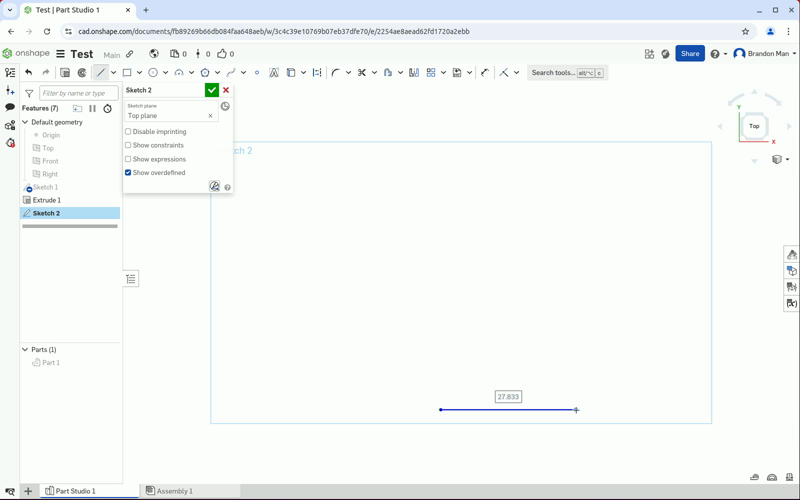
mouse_move(576, 267)
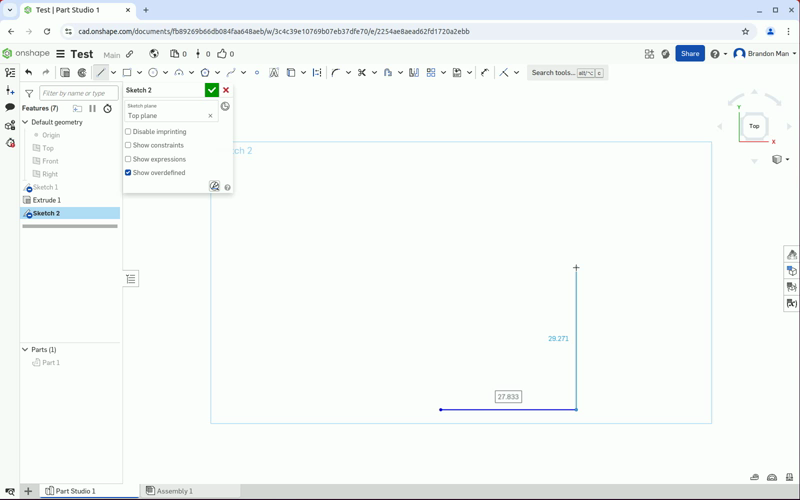
click(576, 267)
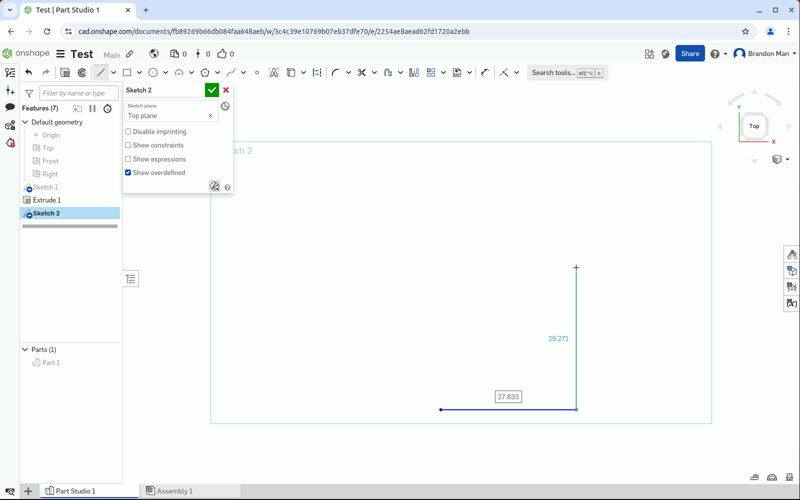
key_up(shift)
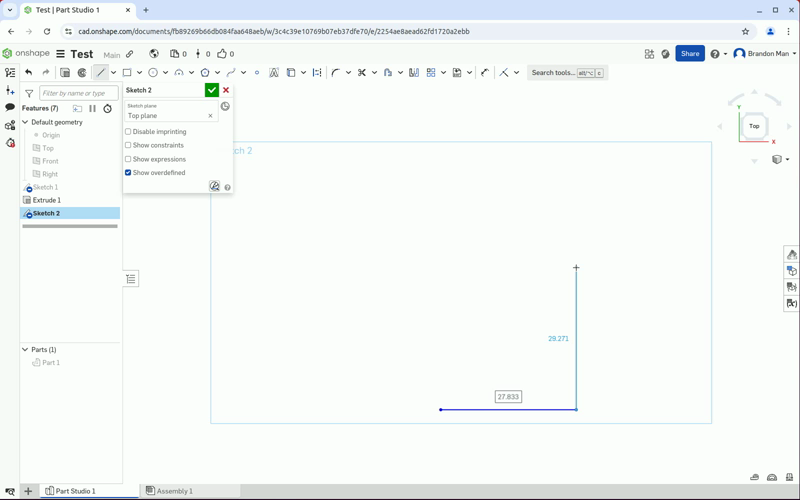
key_down(shift)
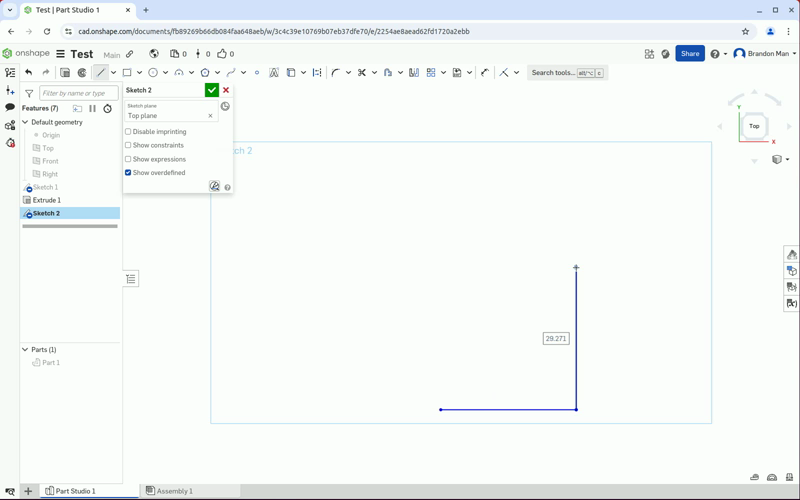
mouse_move(440, 267)
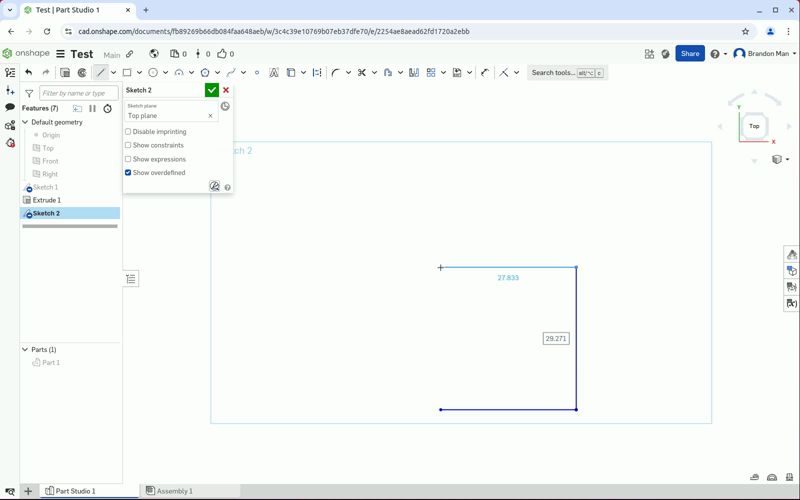
click(440, 267)
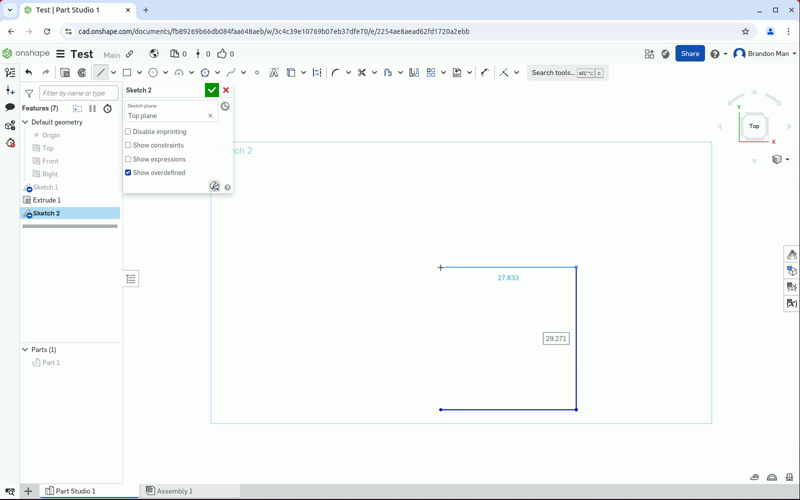
key_up(shift)
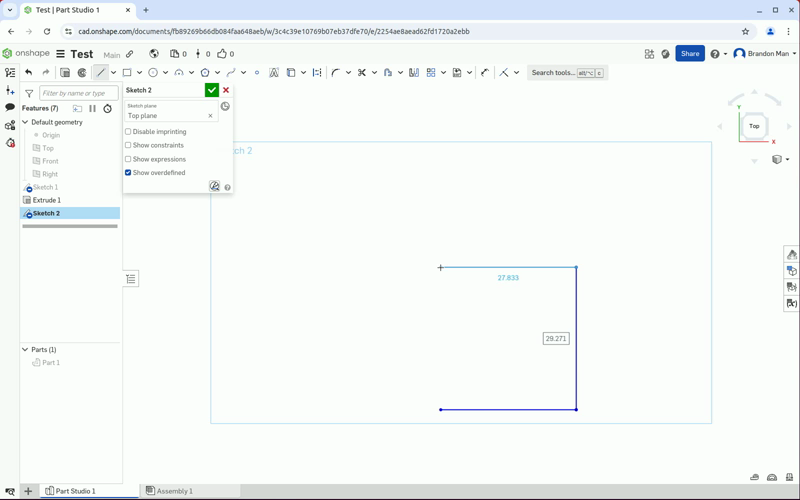
key_down(shift)
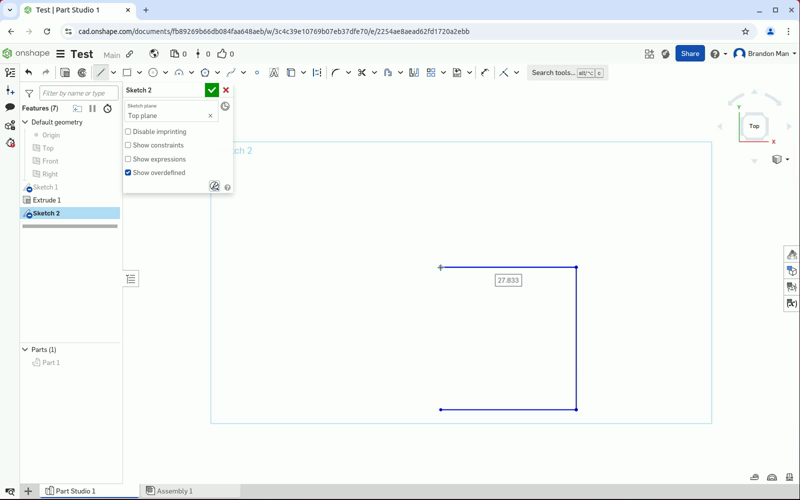
mouse_move(440, 409)
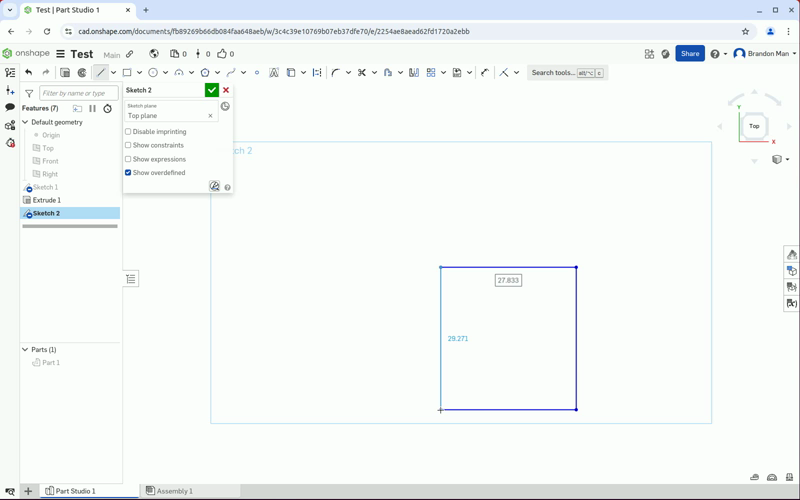
key_up(shift)
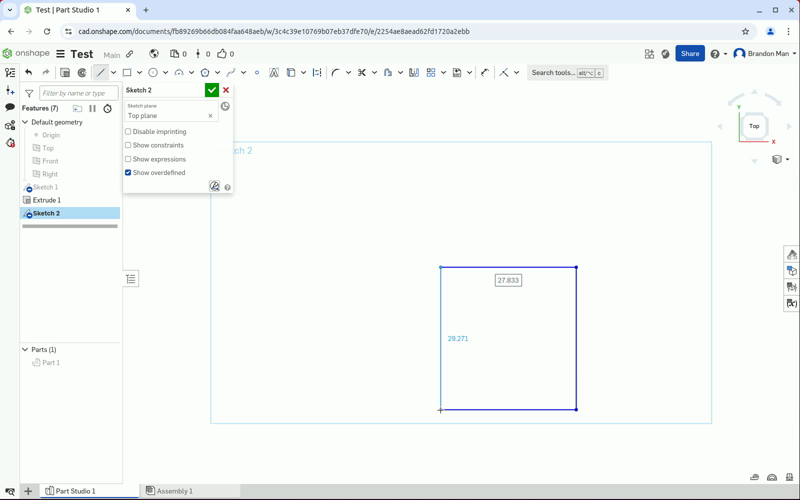
click(440, 409)
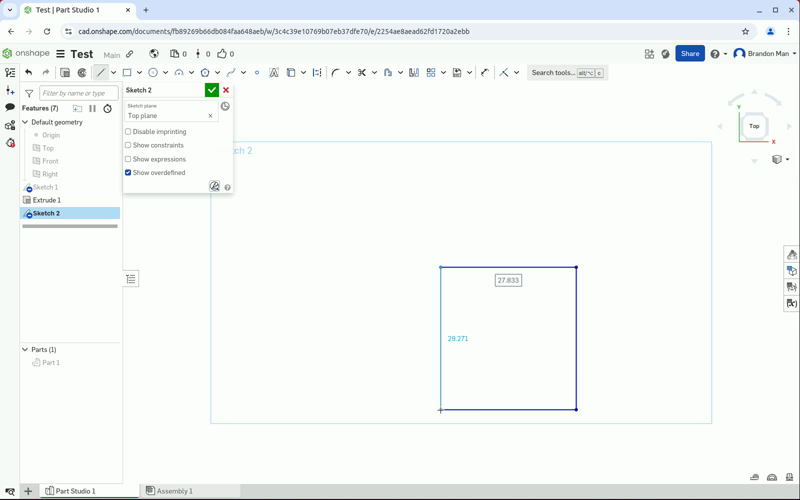
key(esc)
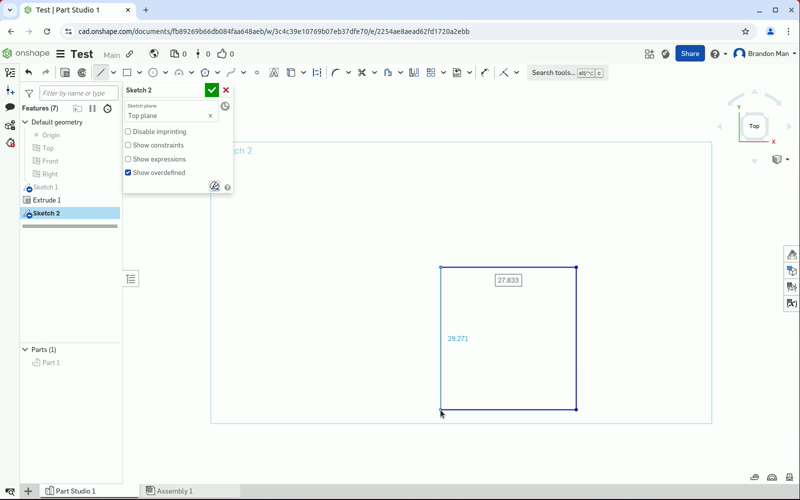
key(c)
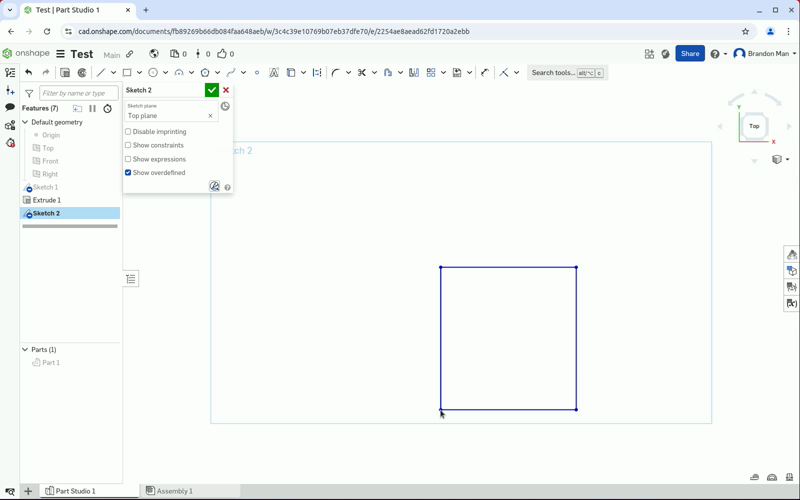
key_down(shift)
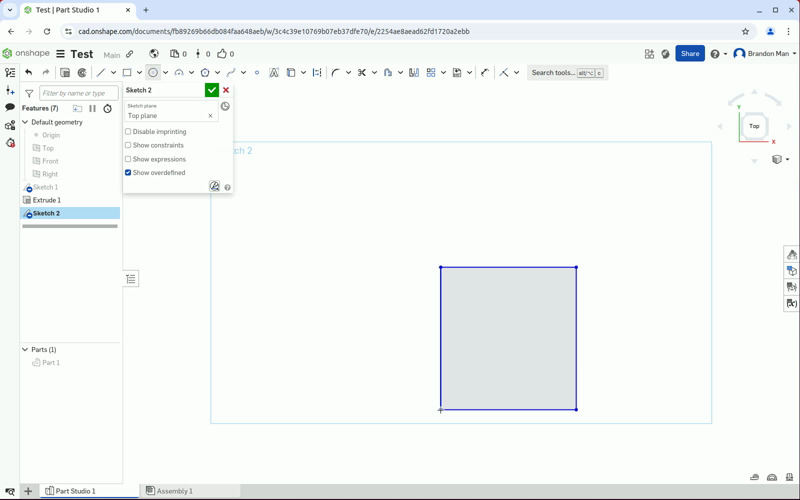
mouse_move(508, 333)
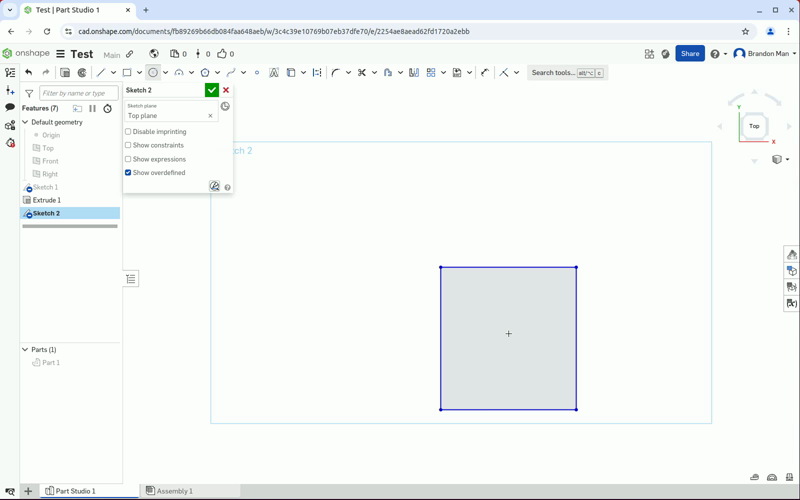
click(508, 333)
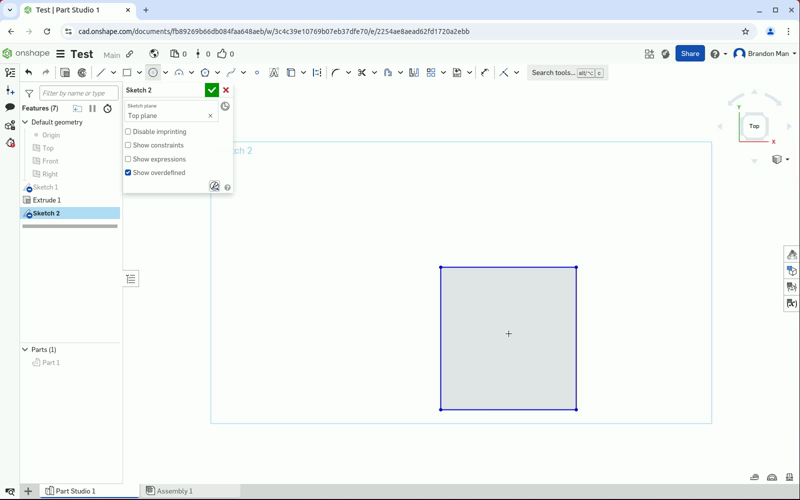
key_up(shift)
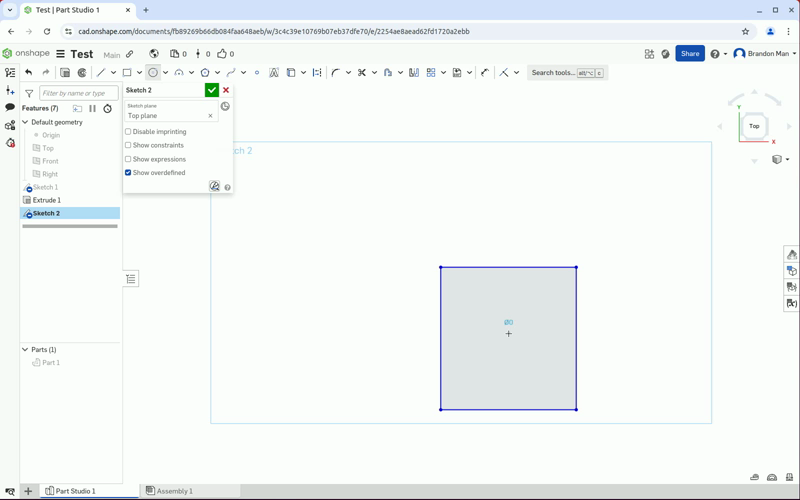
mouse_move(531, 333)
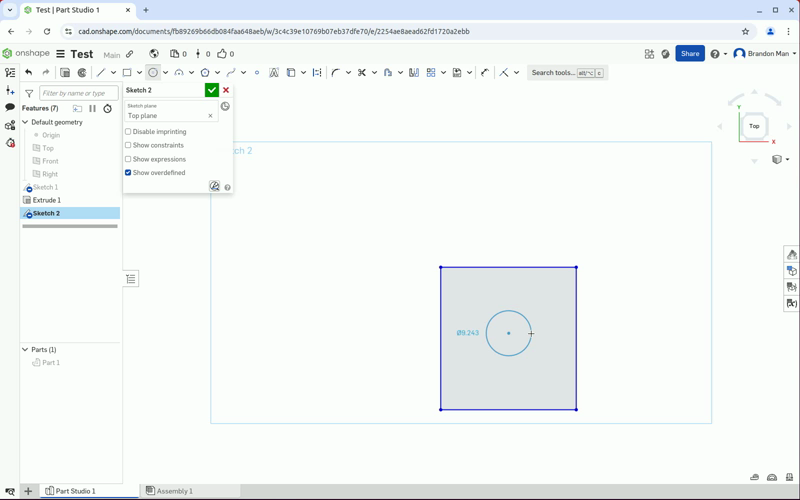
click(531, 333)
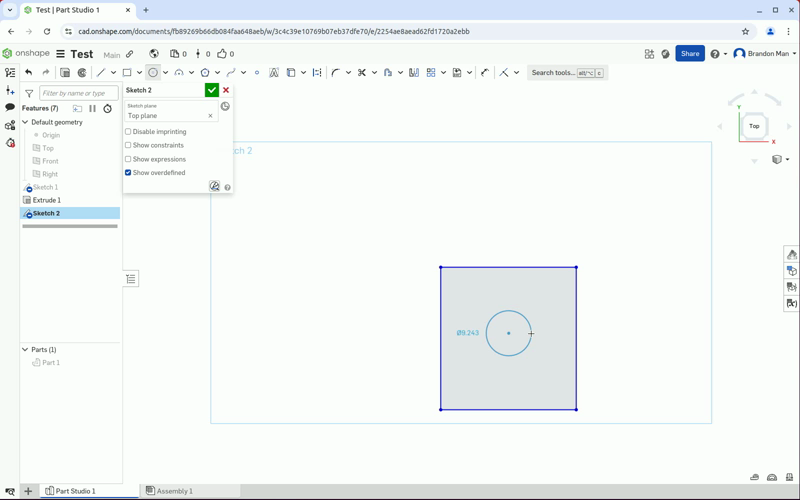
key(esc)
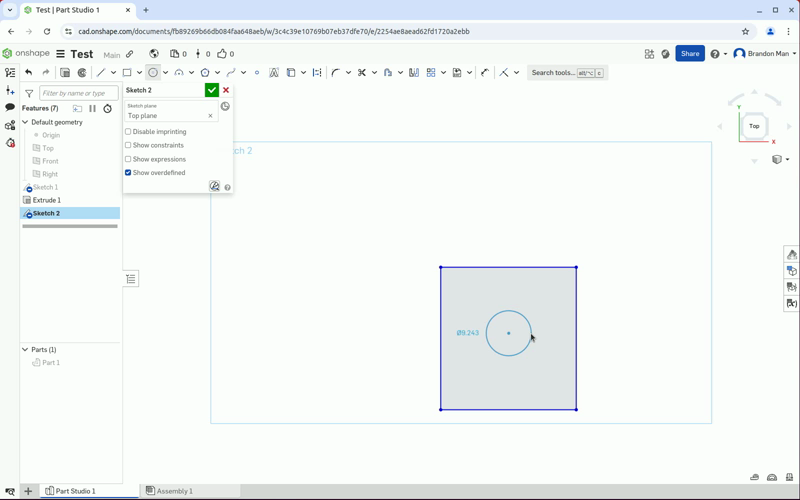
mouse_move(542, 318)
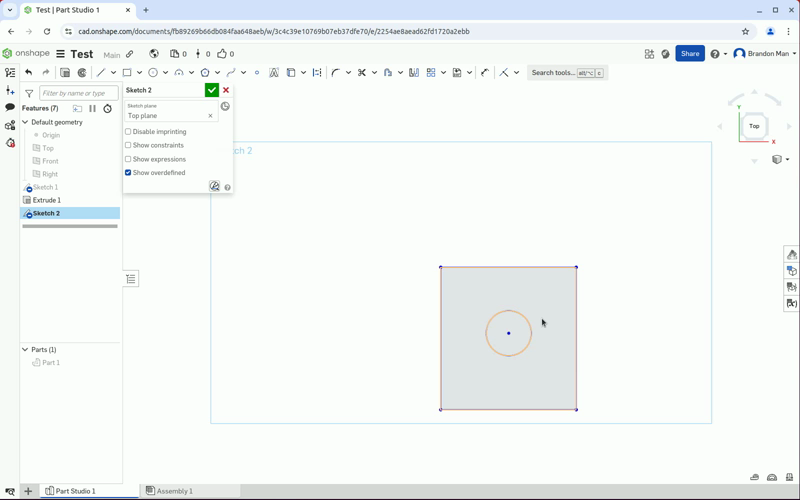
click(542, 318)
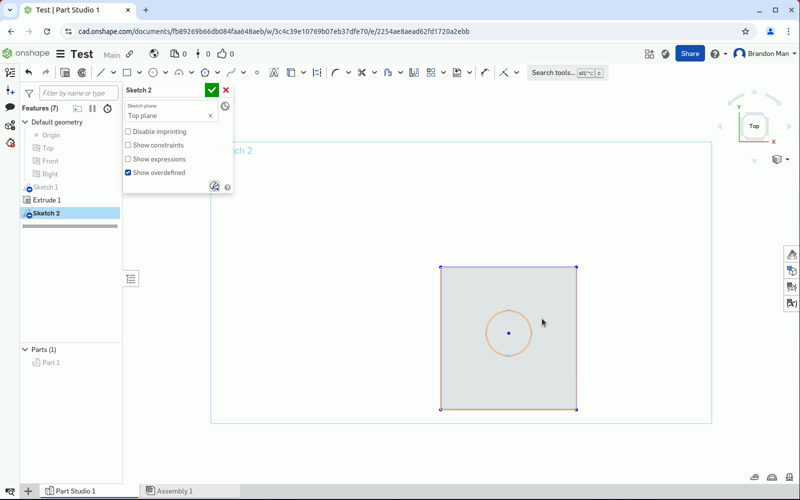
mouse_move(73, 352)
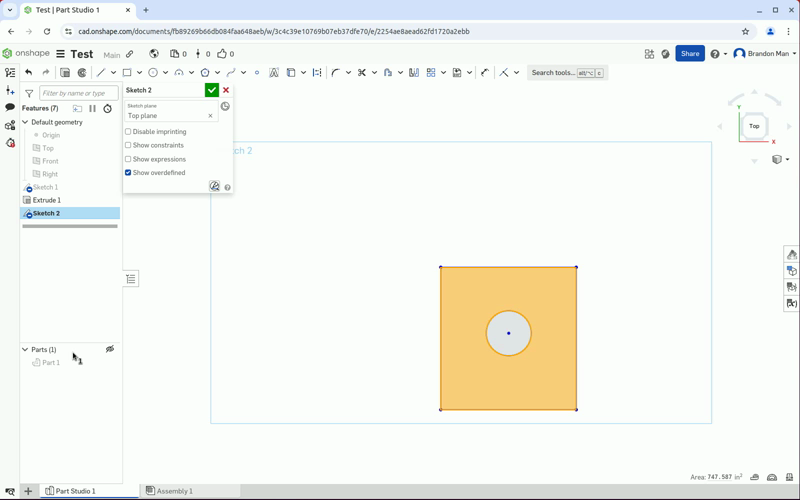
key(shift+y)
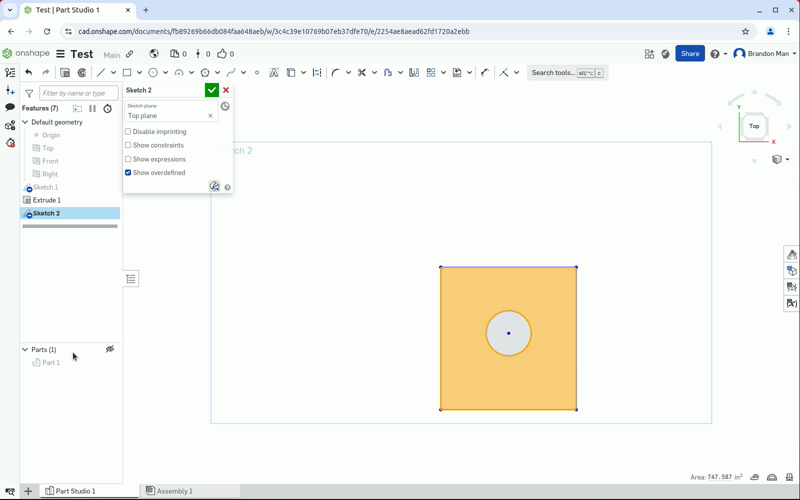
key(shift+e)
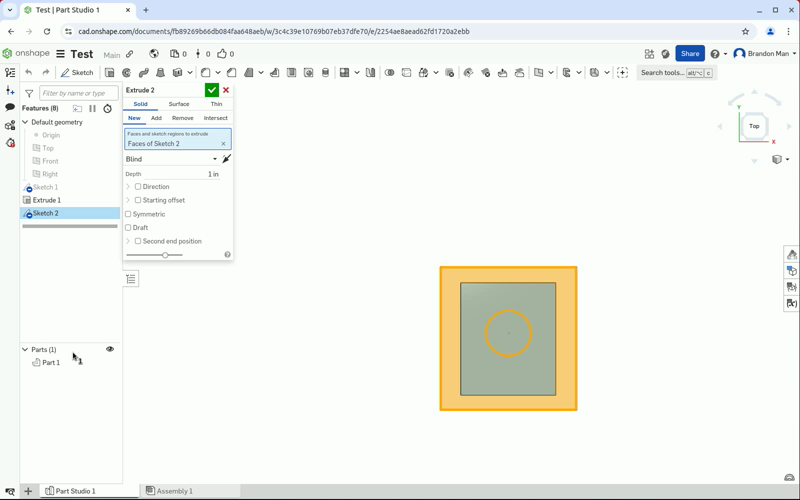
mouse_move(143, 106)
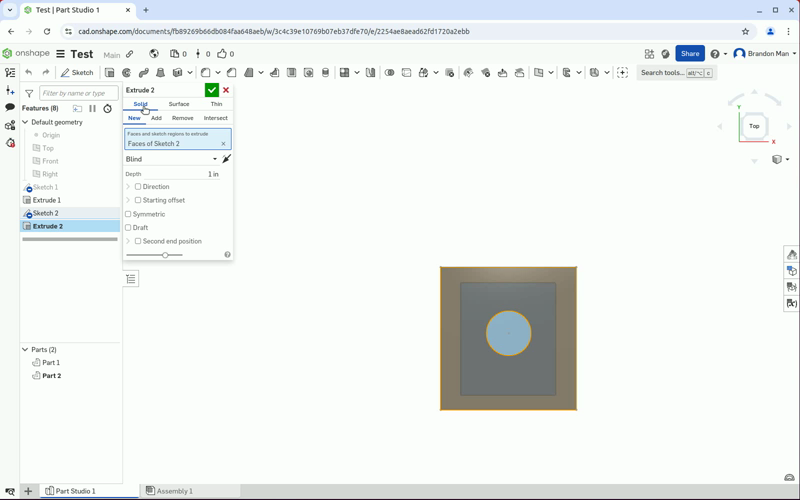
click(143, 106)
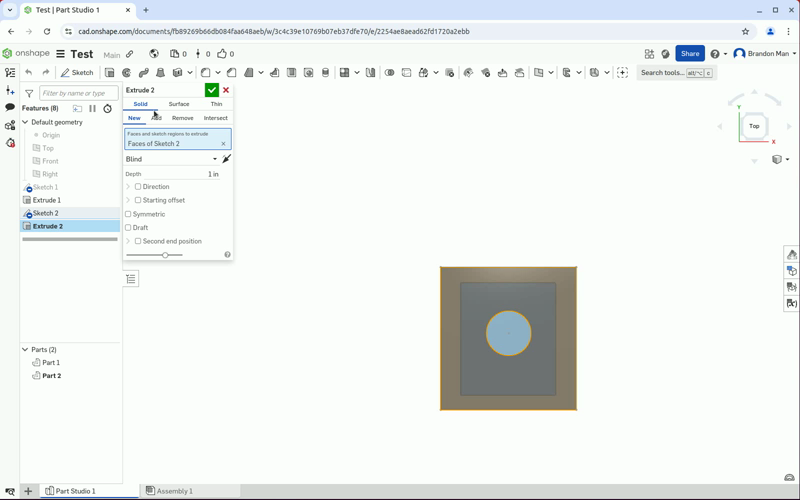
mouse_move(186, 120)
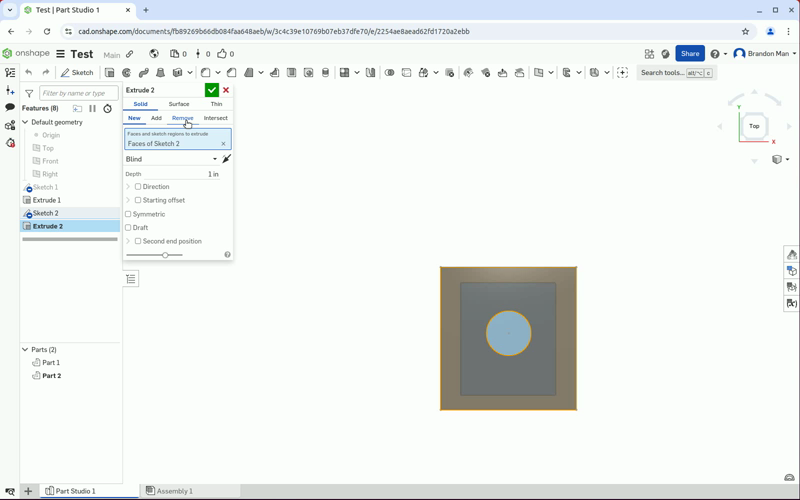
click(186, 120)
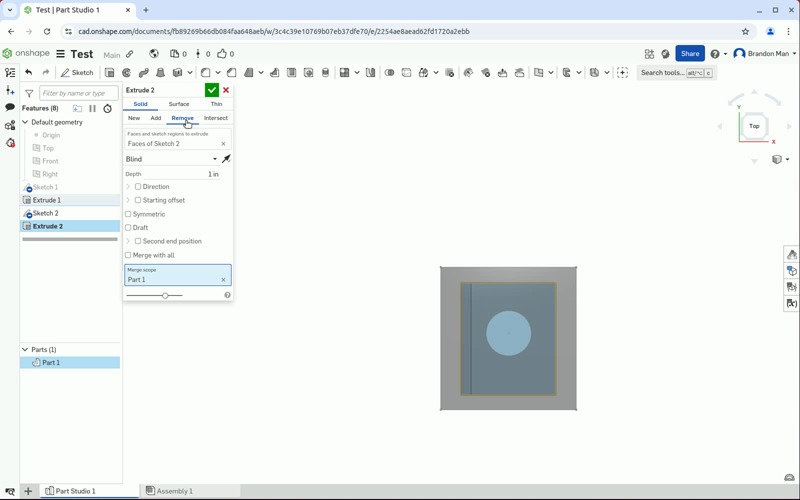
key(tab, 4)
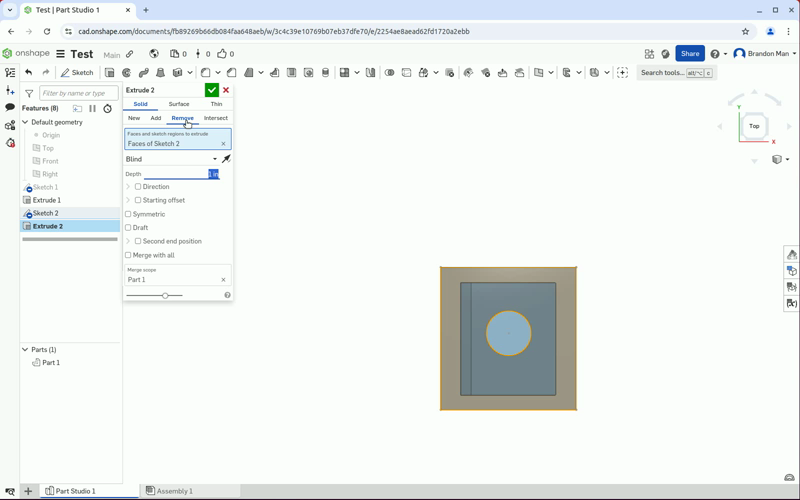
text(11.554)
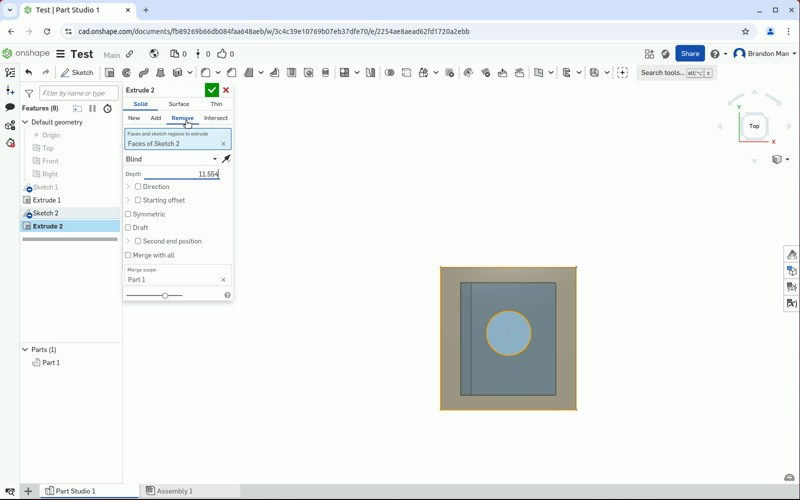
key(tab, 6)
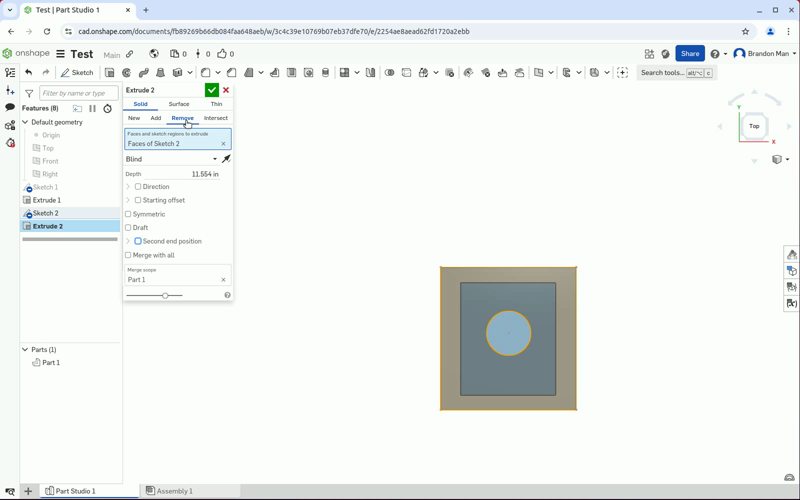
key(space)
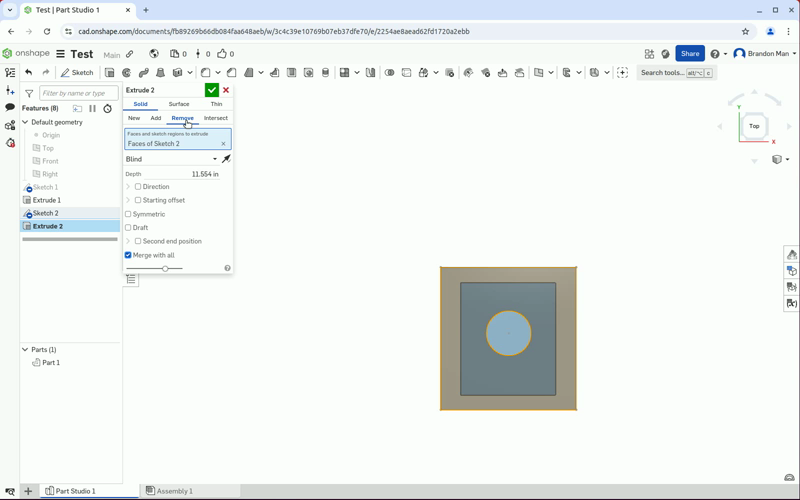
key(enter)
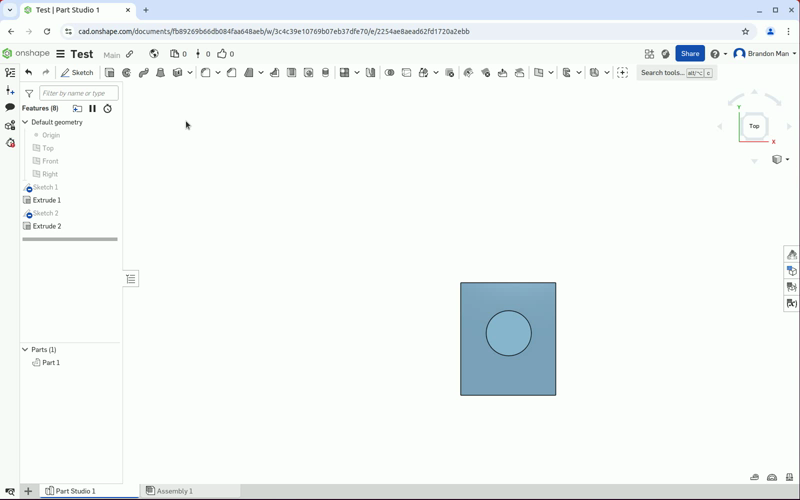
key(shift+h)
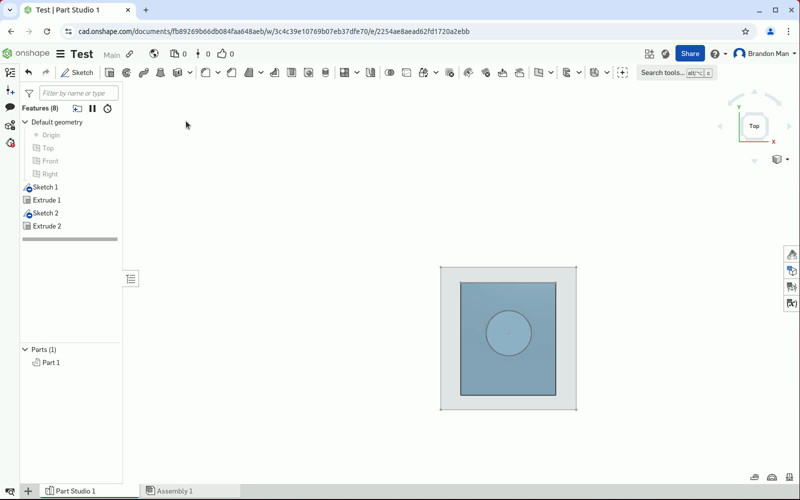
key(shift+h)
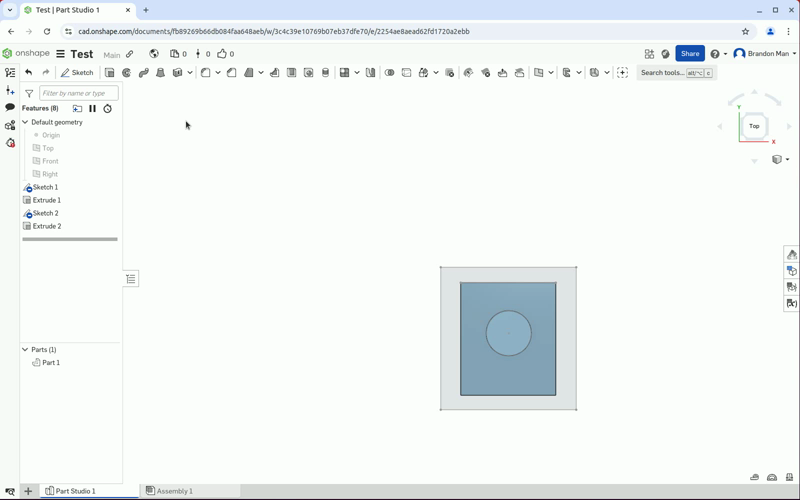
key(shift+7)
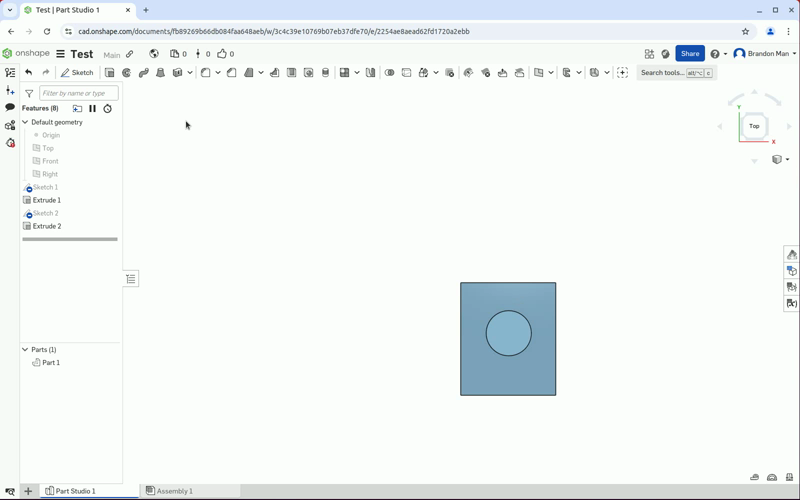
key(up, 3)
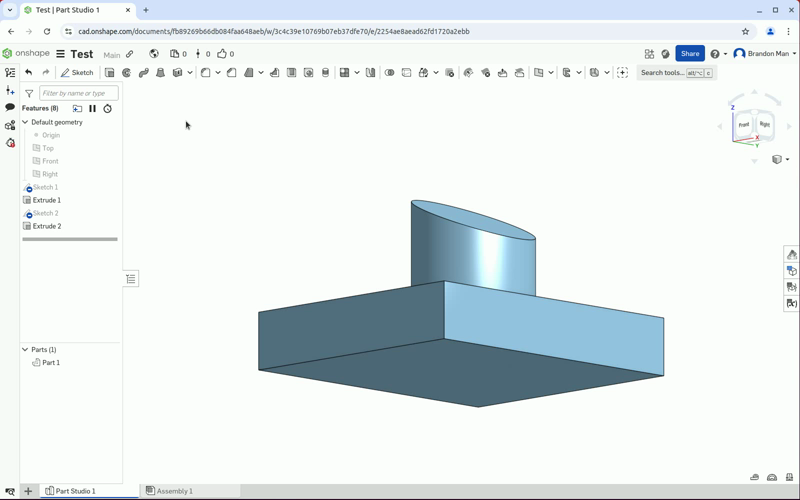
key(left, 3)
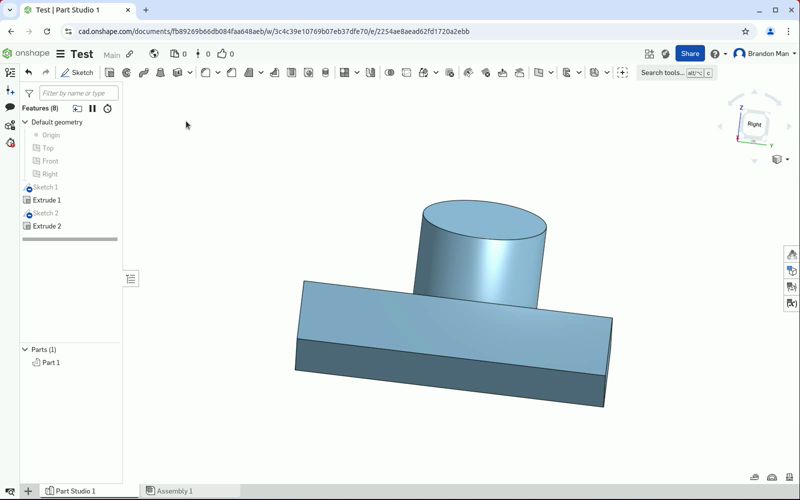
key(right, 3)
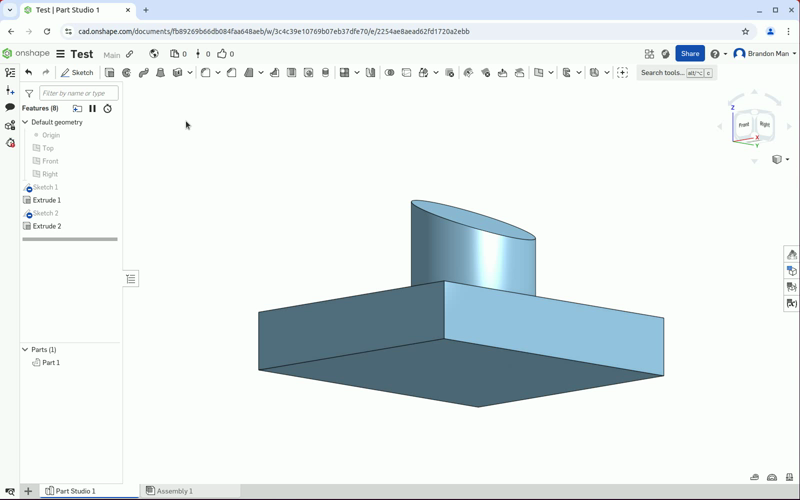
key(down, 3)
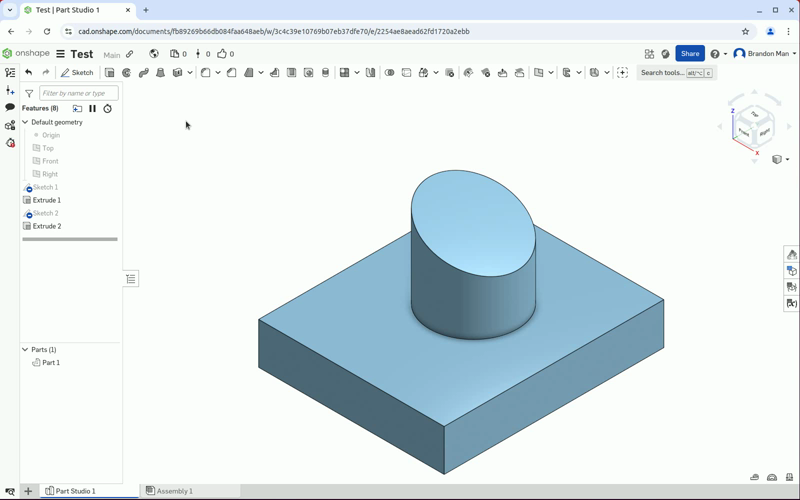
mouse_move(73, 189)
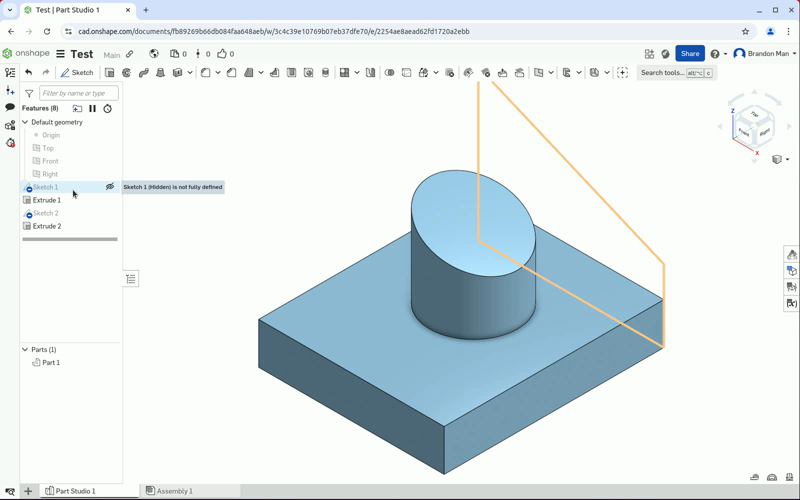
click(73, 189)